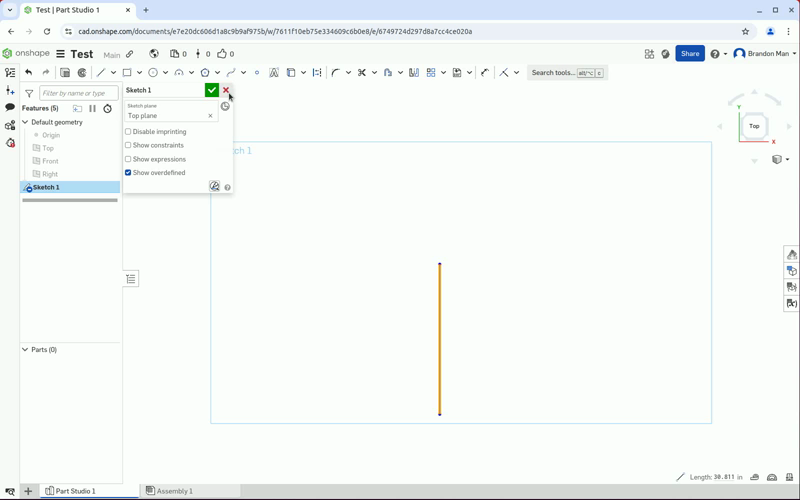
key(shift+h)
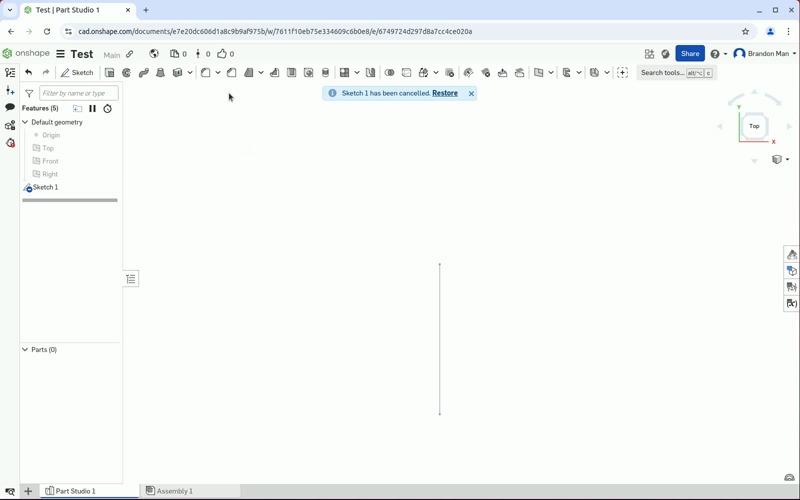
key(shift+s)
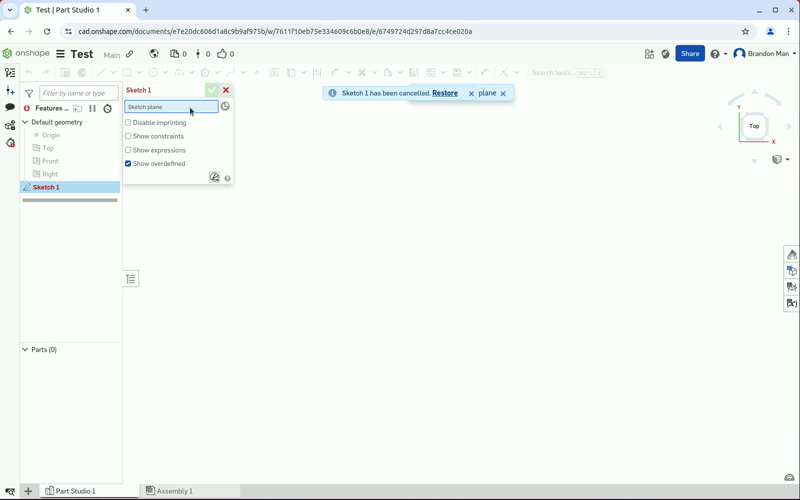
mouse_move(73, 150)
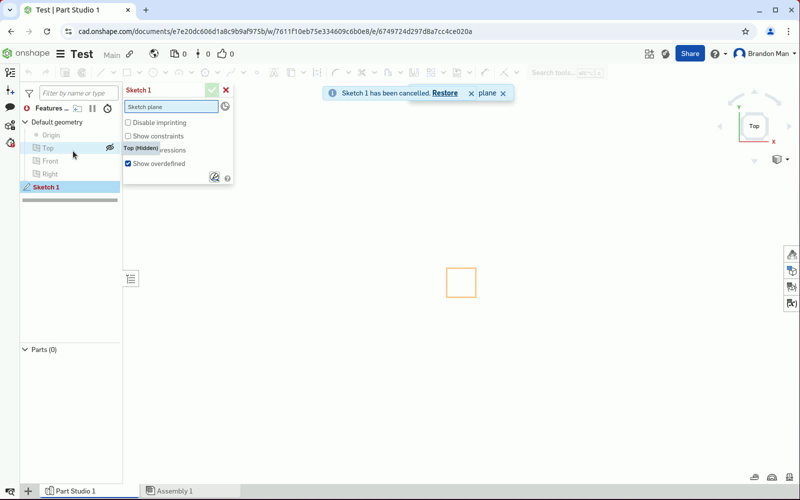
click(73, 150)
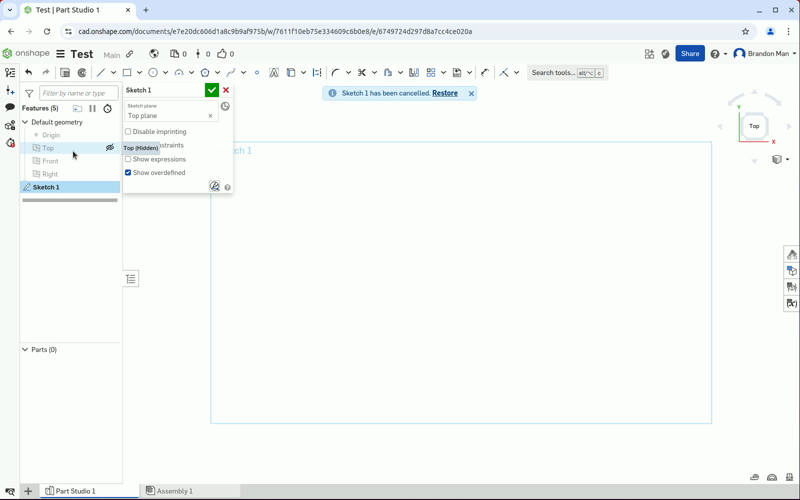
mouse_move(73, 352)
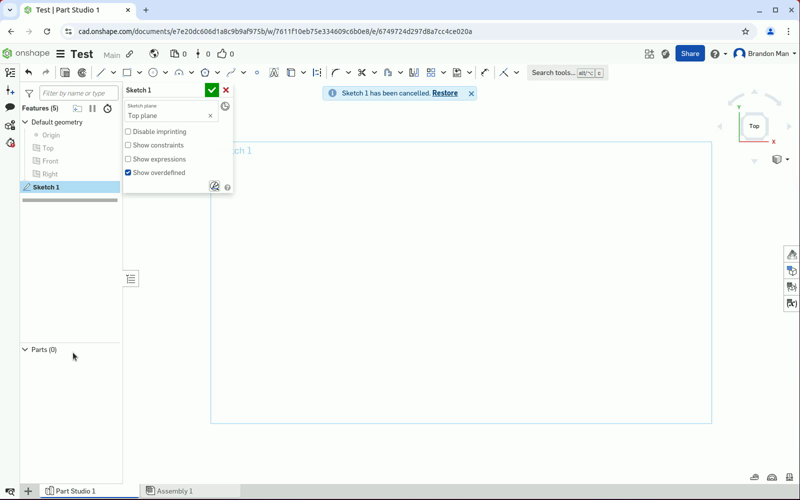
key(y)
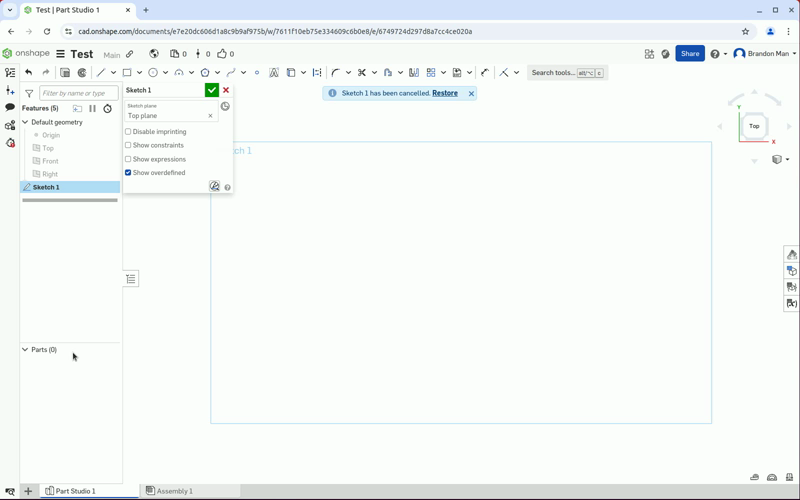
key(l)
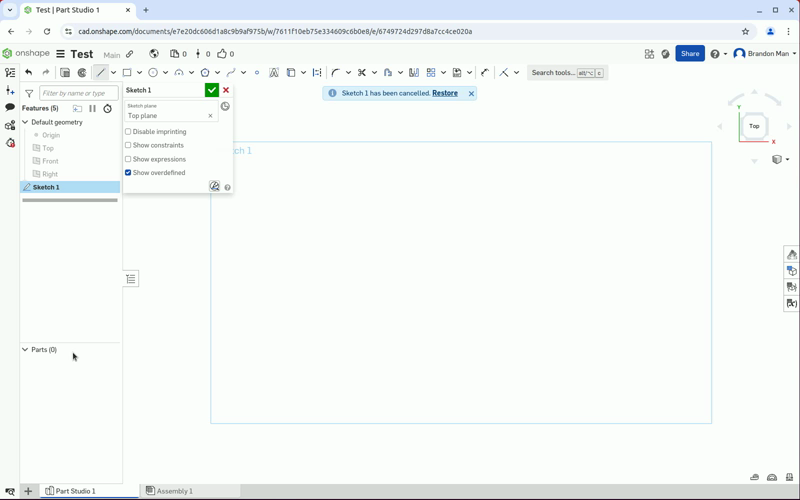
key_down(shift)
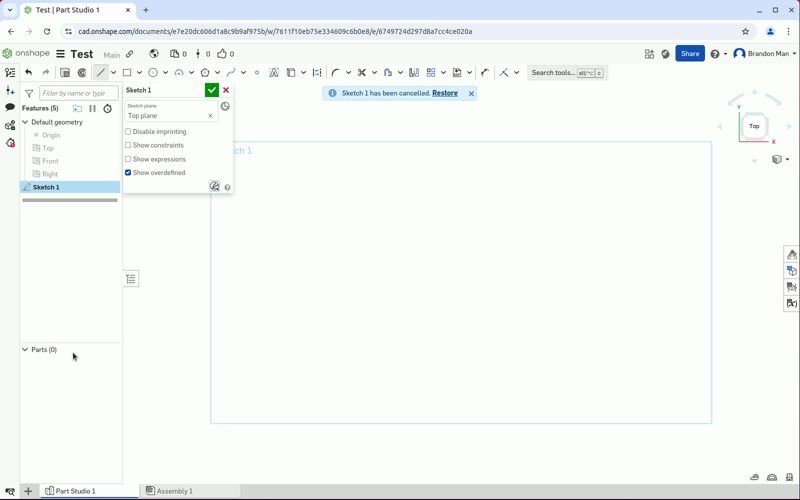
mouse_move(397, 395)
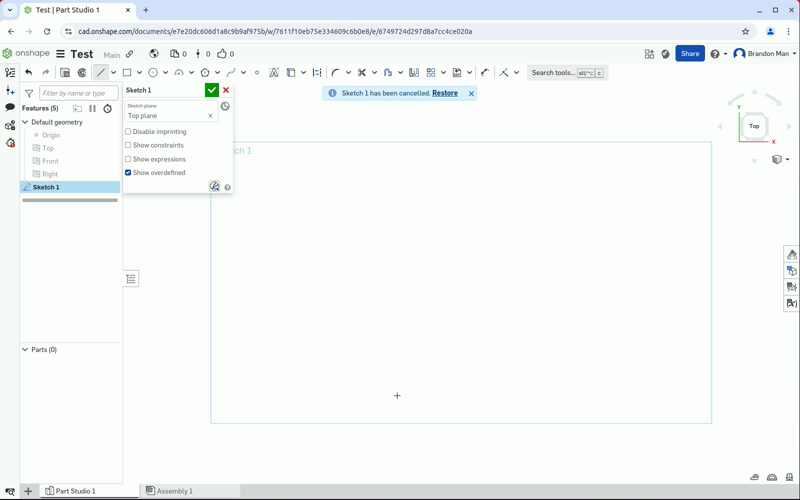
click(397, 395)
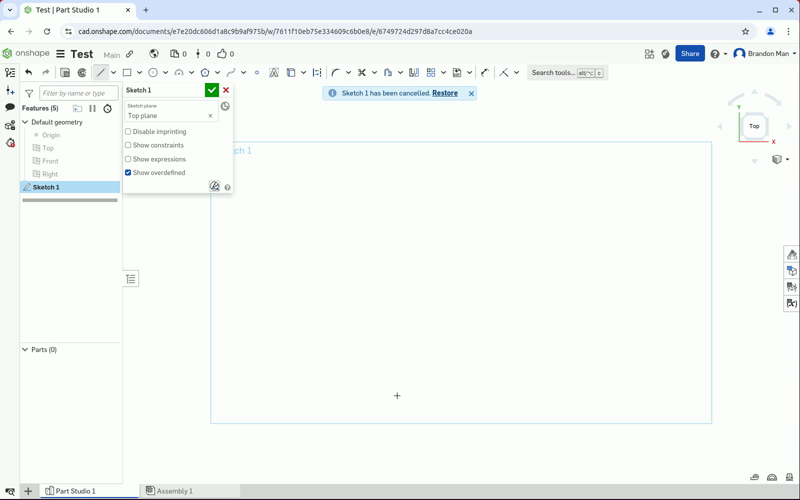
key_up(shift)
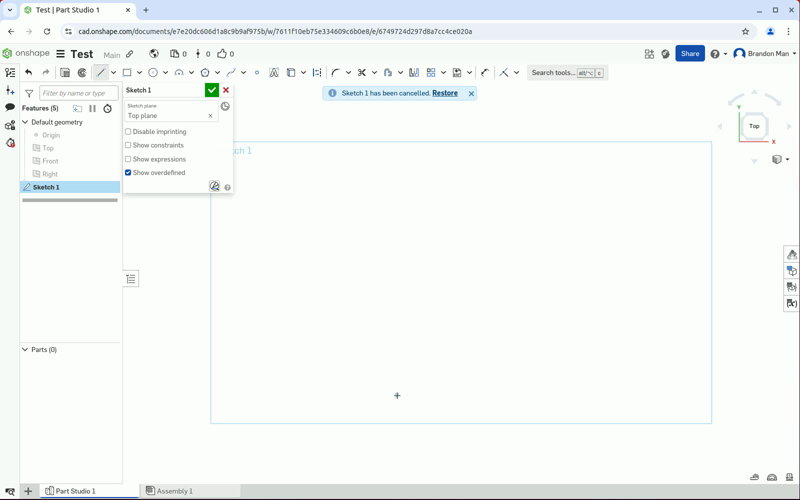
key_down(shift)
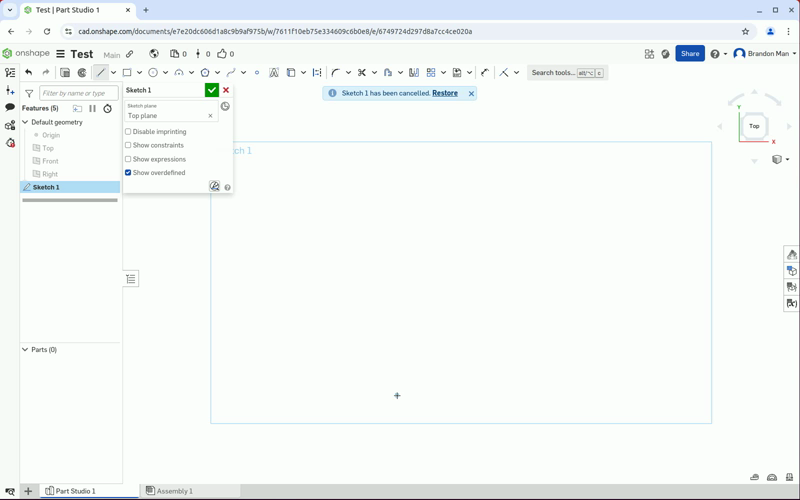
mouse_move(522, 395)
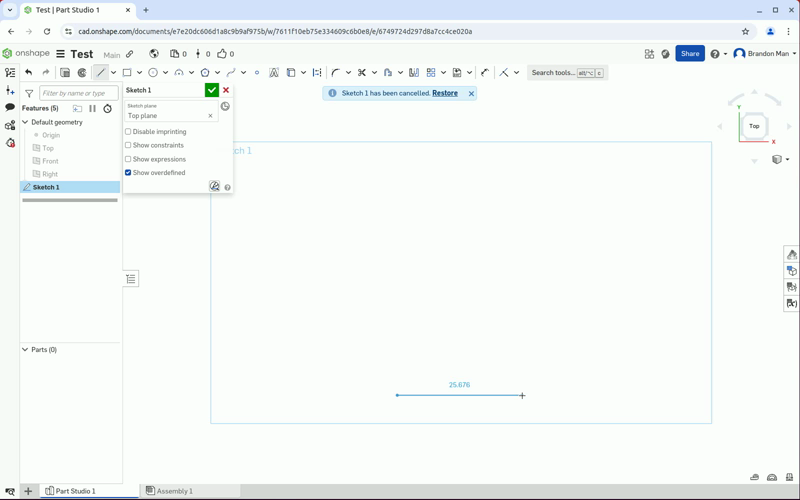
click(522, 395)
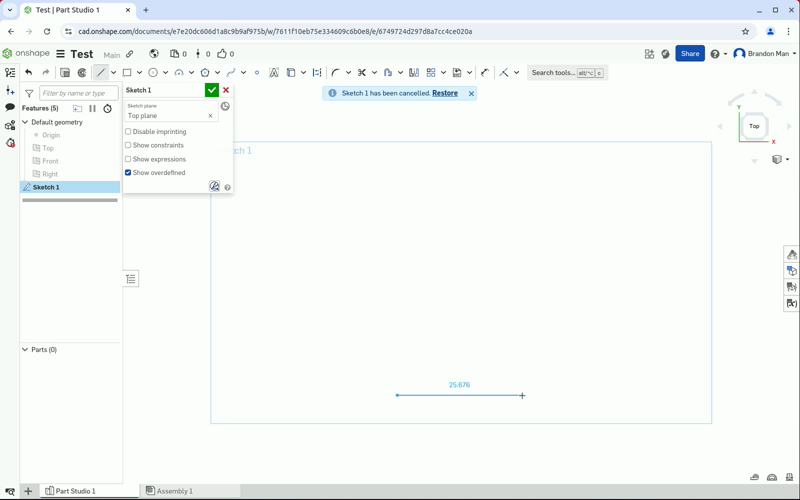
key_up(shift)
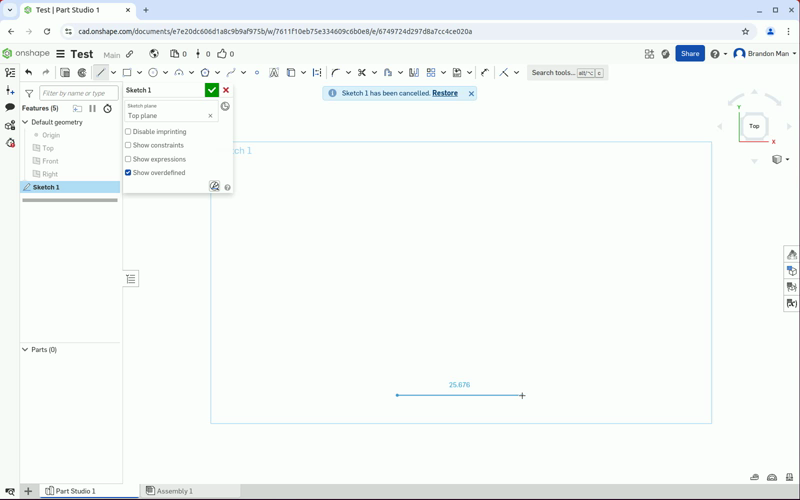
key_down(shift)
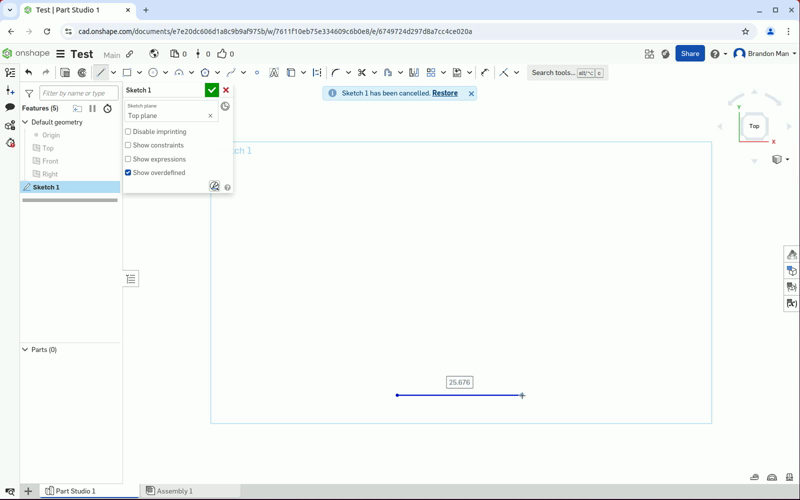
mouse_move(522, 171)
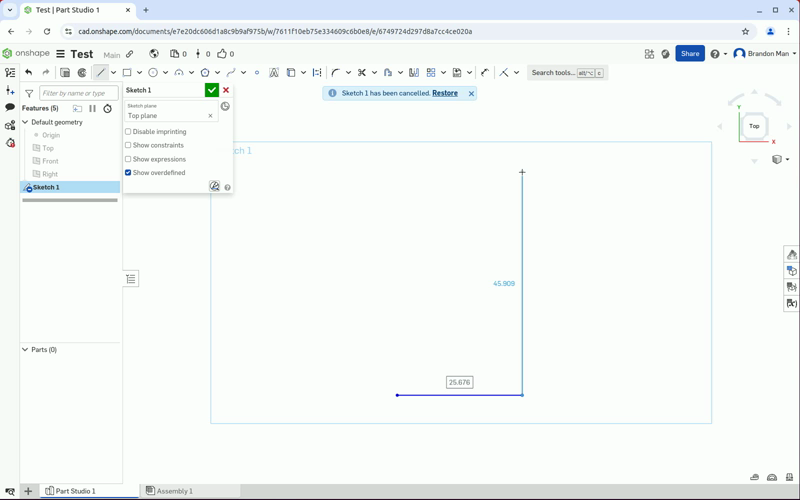
click(522, 171)
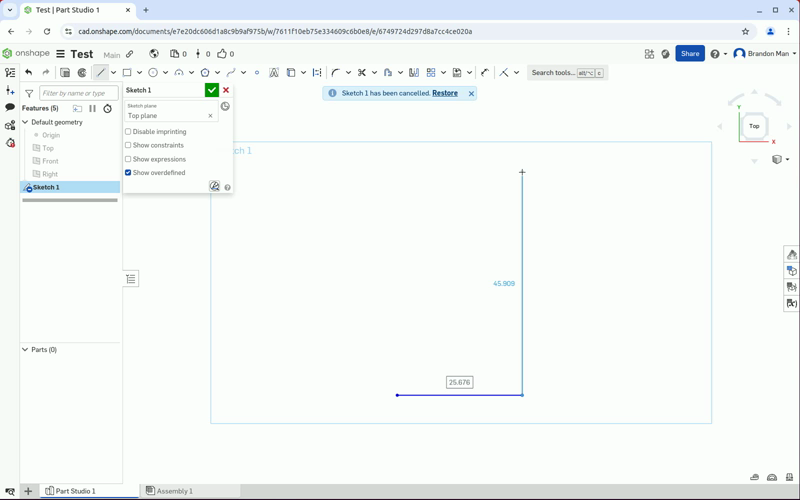
key_up(shift)
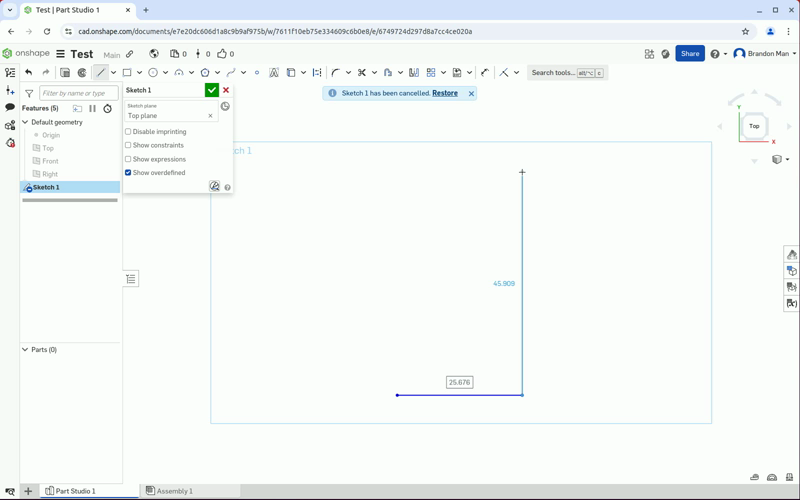
key_down(shift)
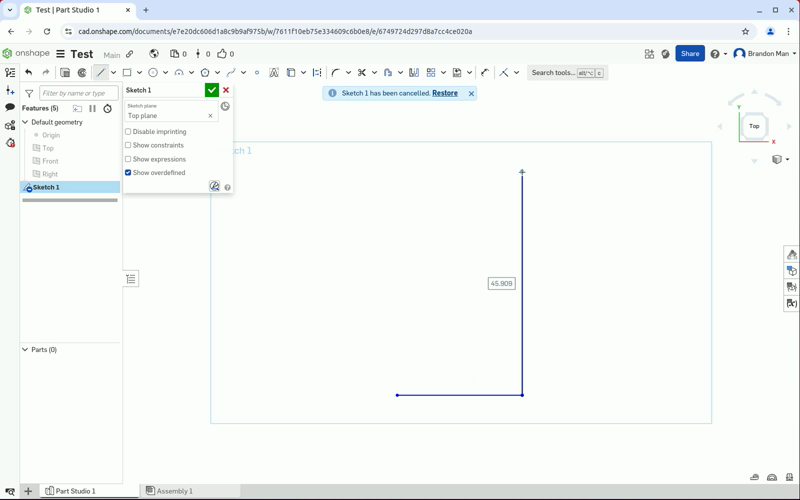
mouse_move(397, 171)
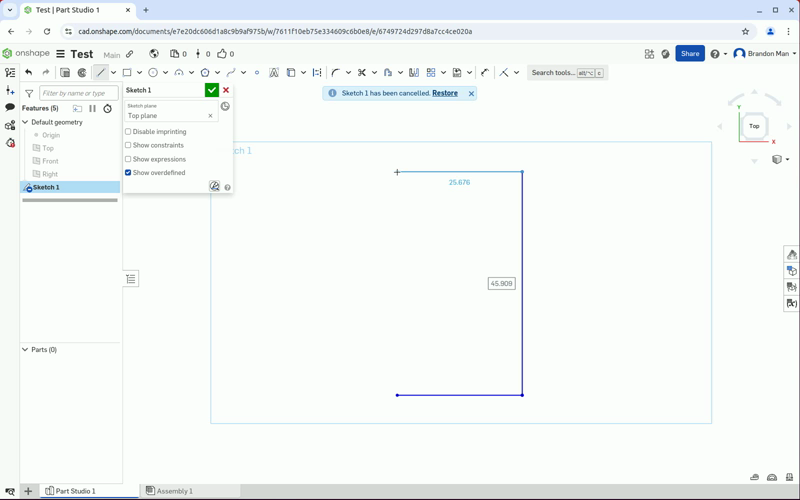
click(397, 171)
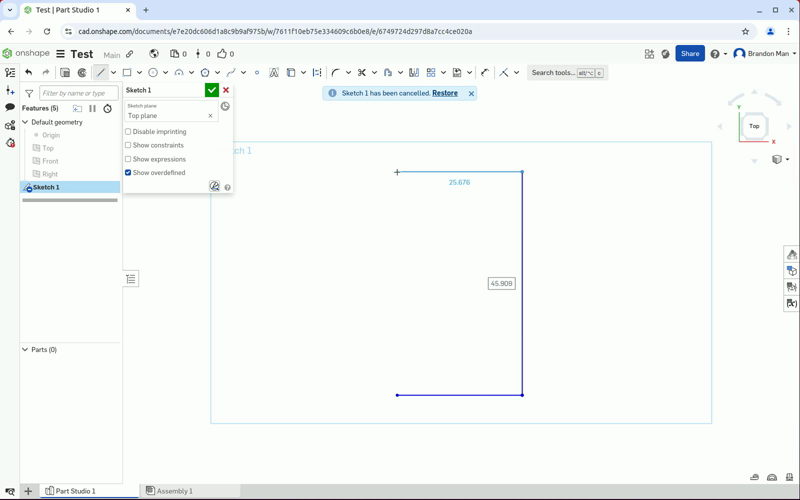
key_up(shift)
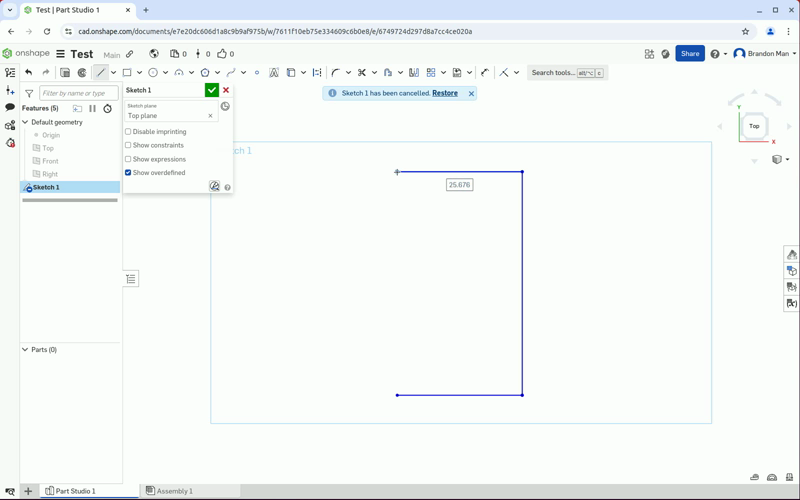
key_down(shift)
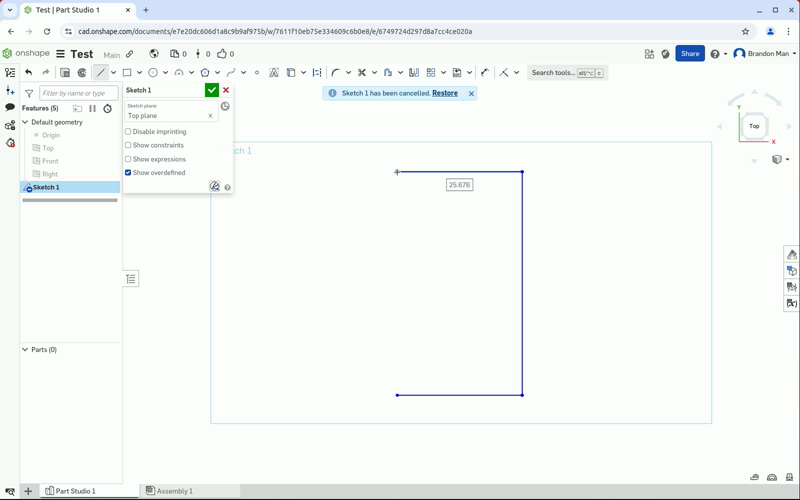
mouse_move(397, 395)
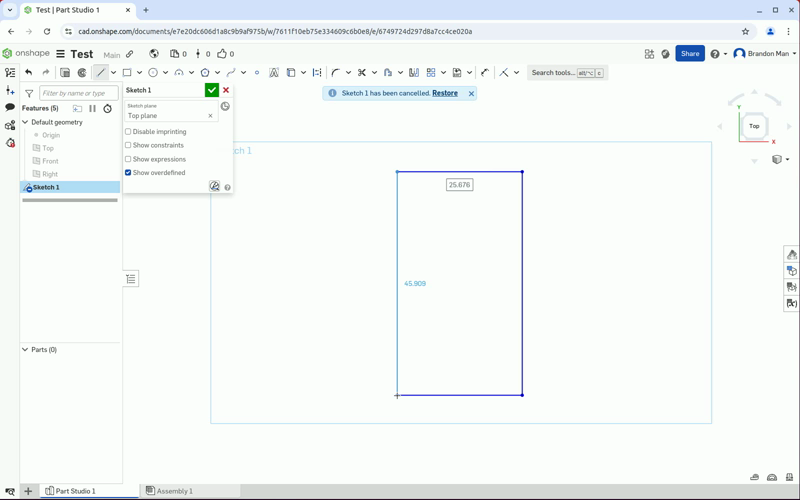
key_up(shift)
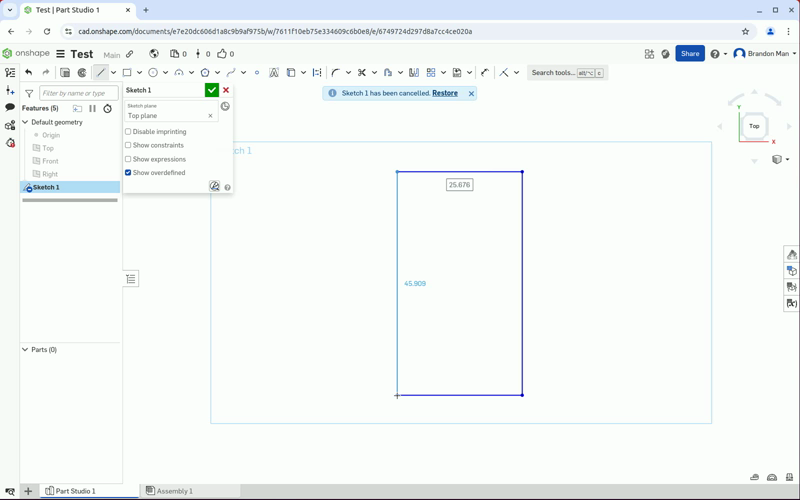
click(397, 395)
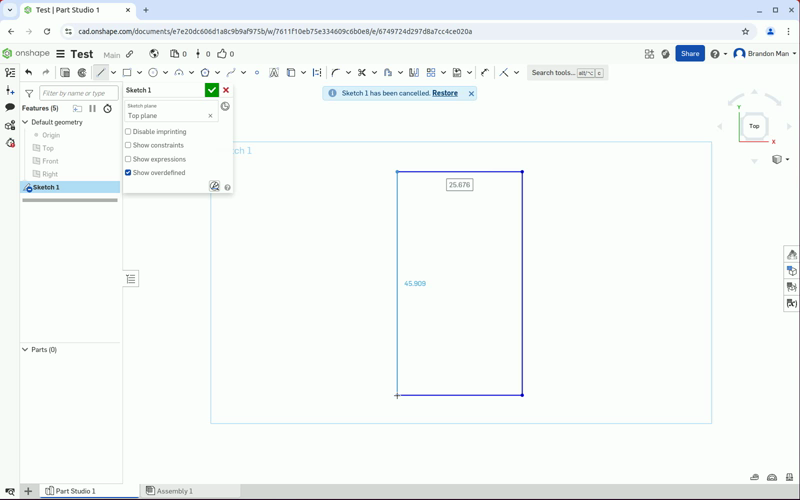
key(esc)
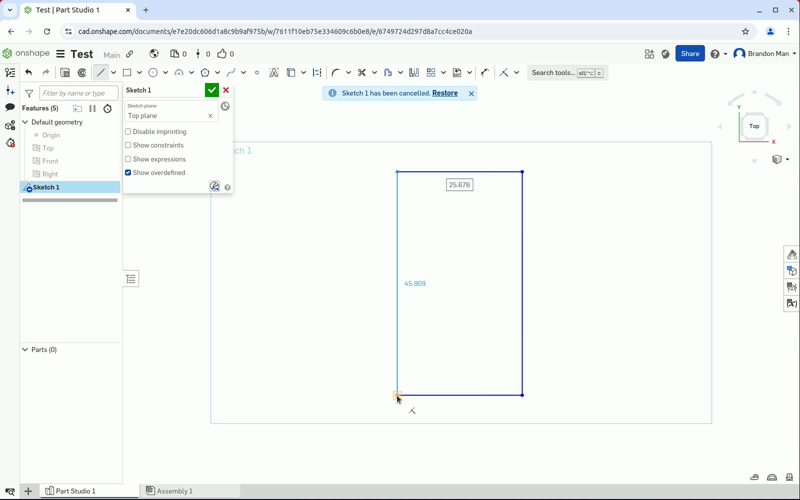
key(c)
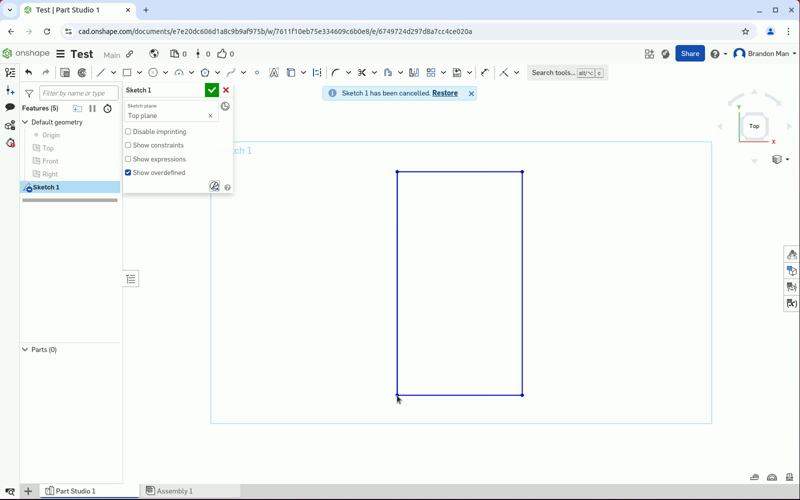
key_down(shift)
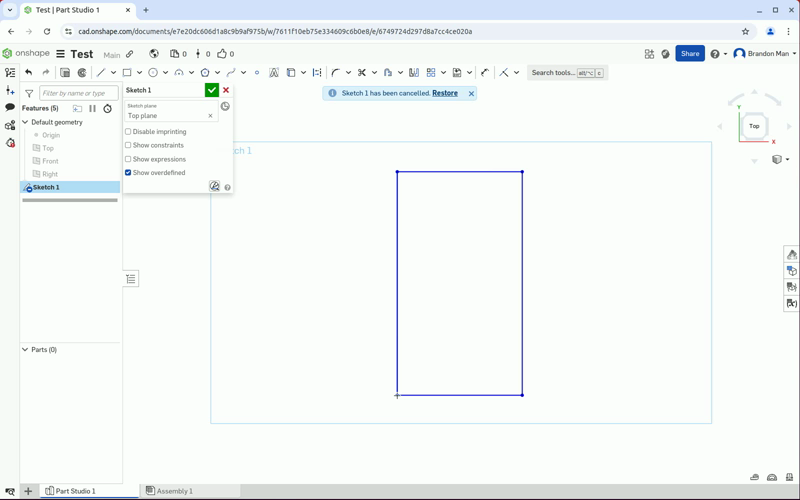
mouse_move(461, 282)
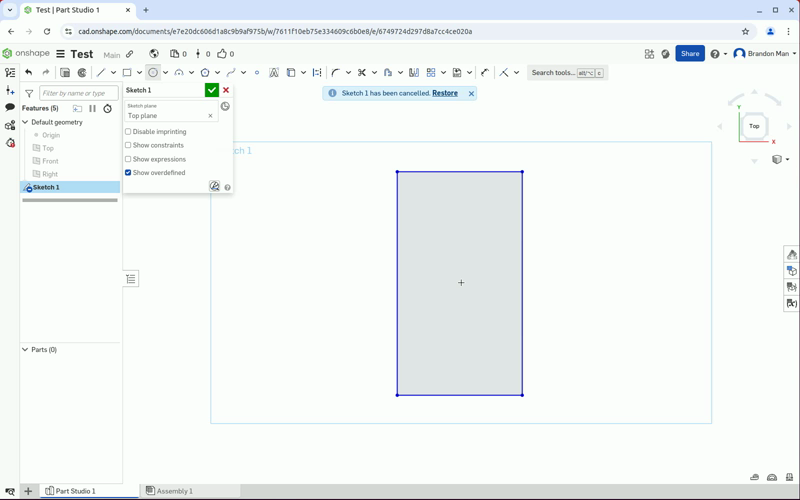
click(461, 282)
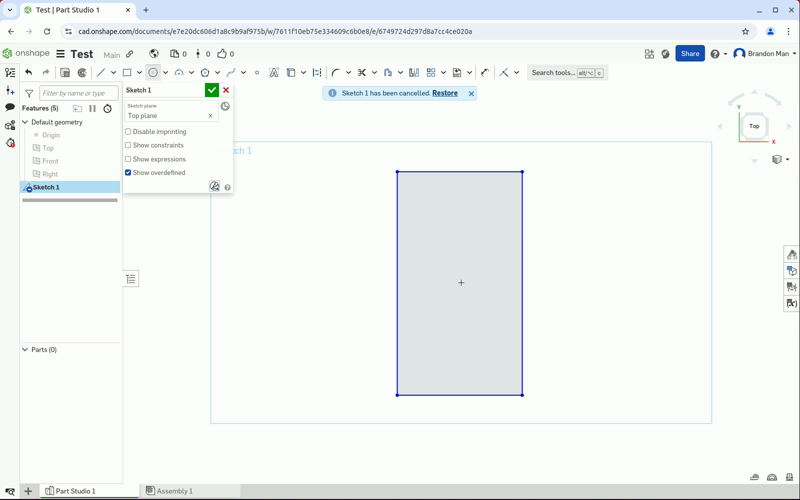
key_up(shift)
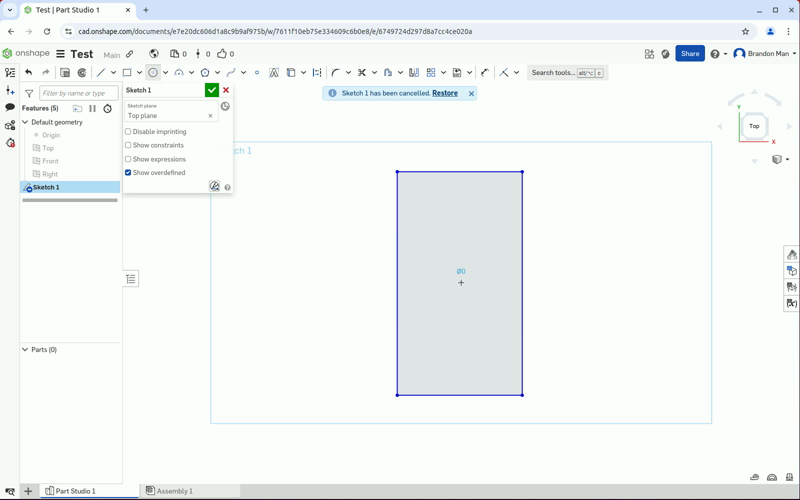
mouse_move(501, 282)
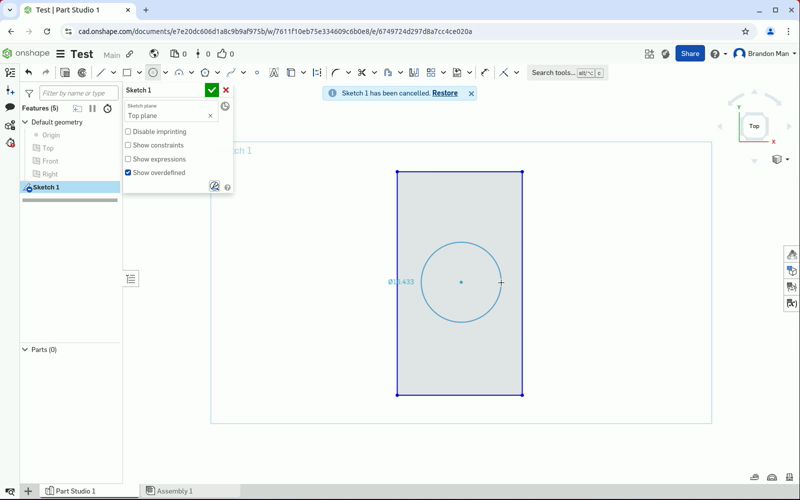
click(501, 282)
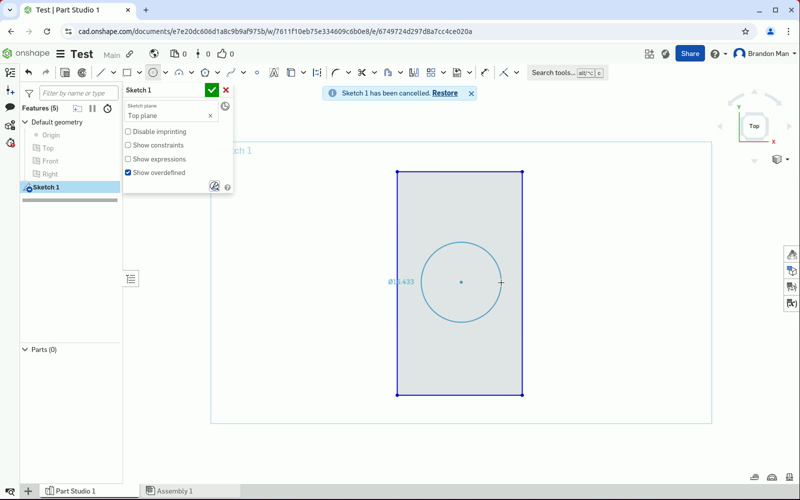
key(esc)
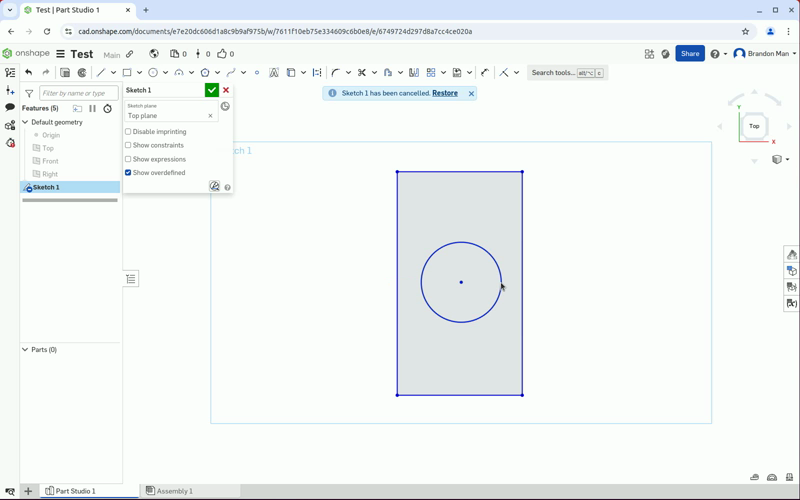
mouse_move(414, 372)
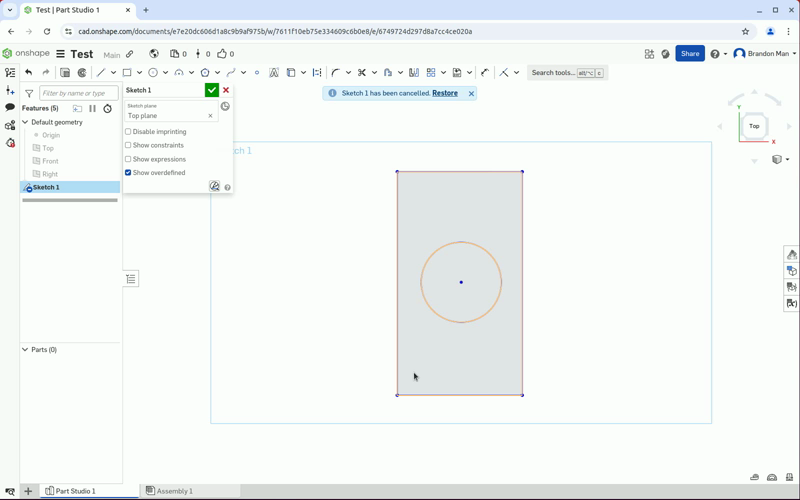
click(414, 372)
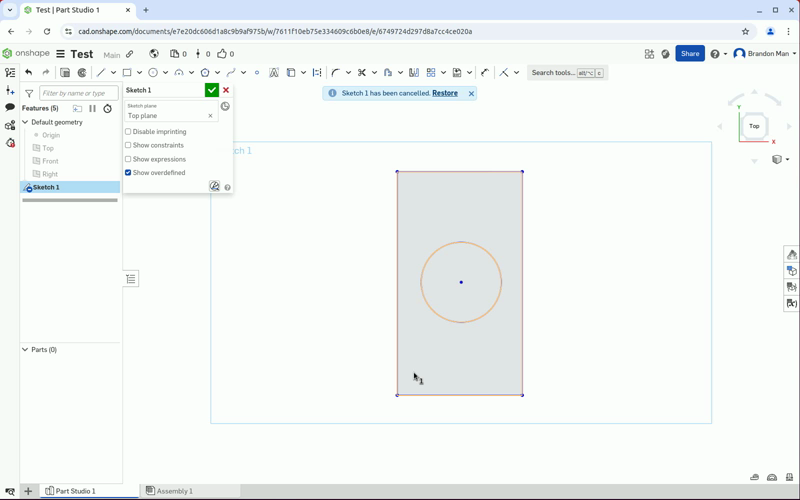
mouse_move(73, 352)
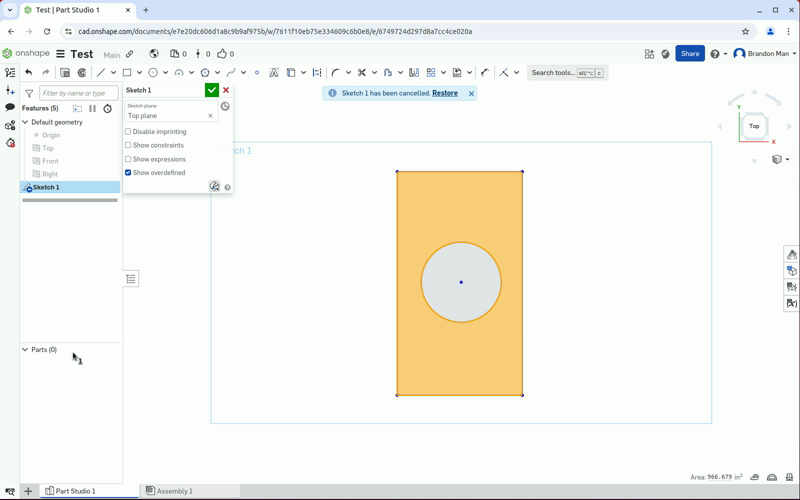
key(shift+y)
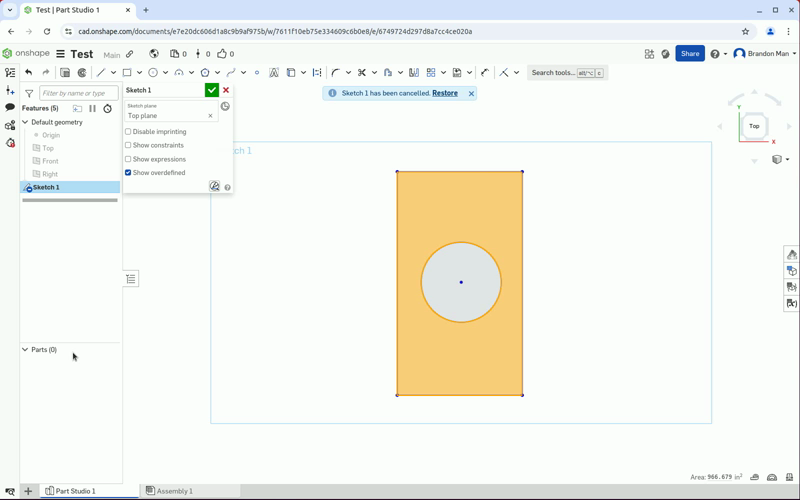
key(shift+e)
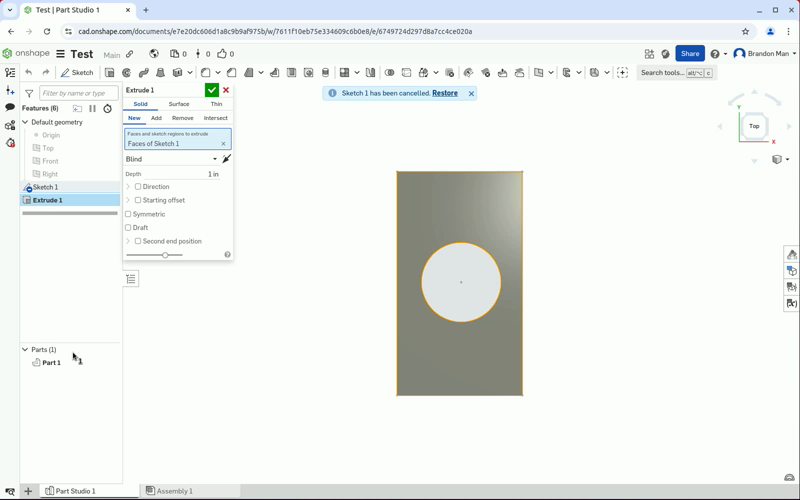
mouse_move(143, 106)
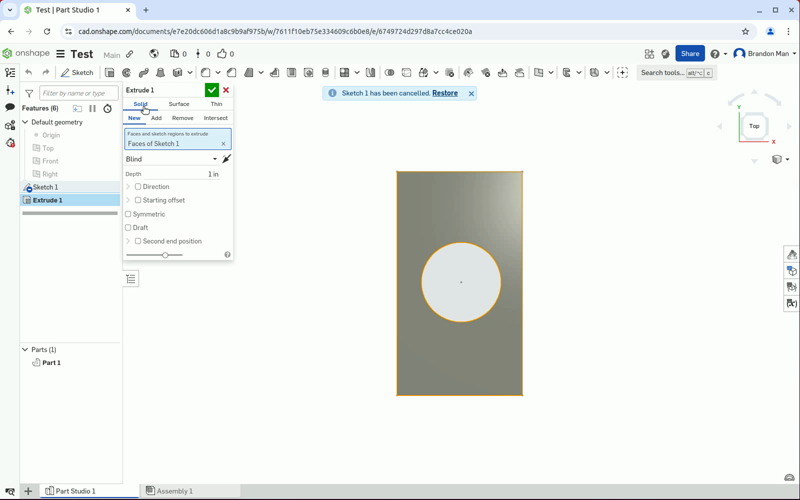
click(143, 106)
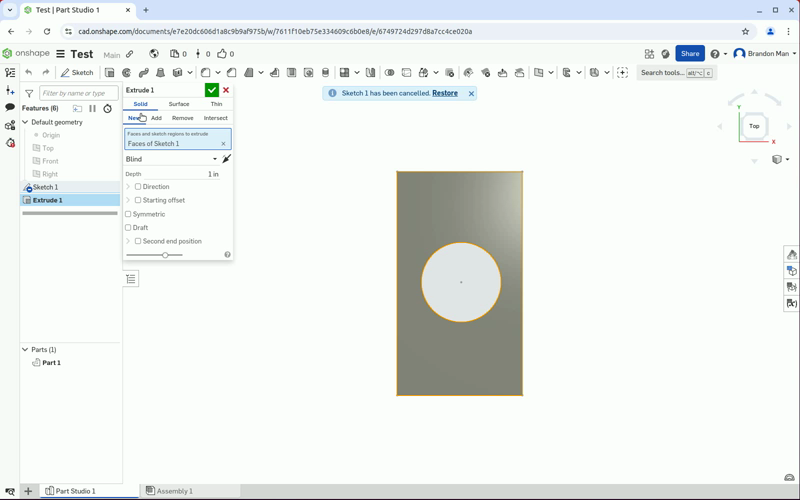
mouse_move(137, 120)
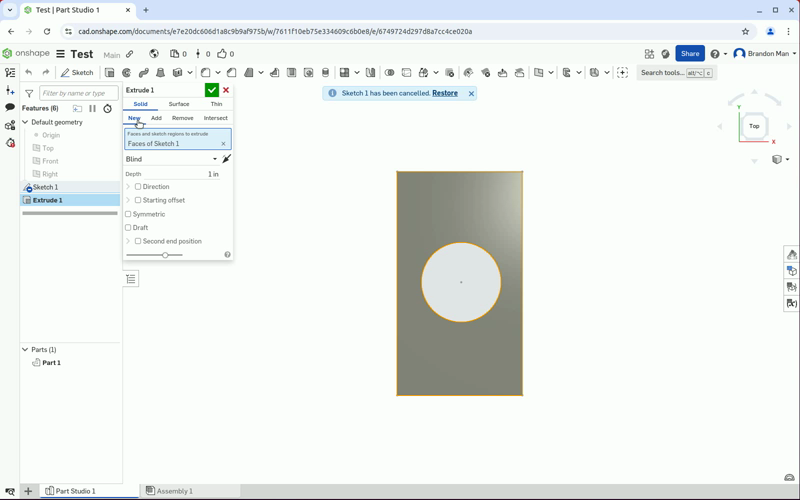
click(137, 120)
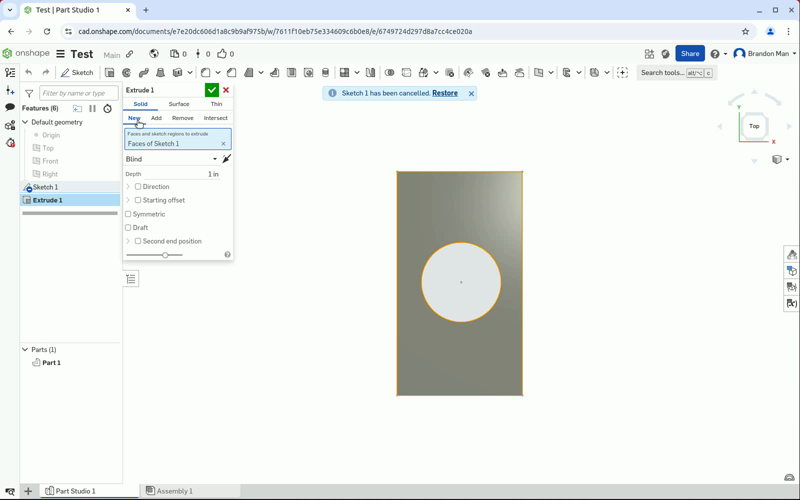
key(tab, 4)
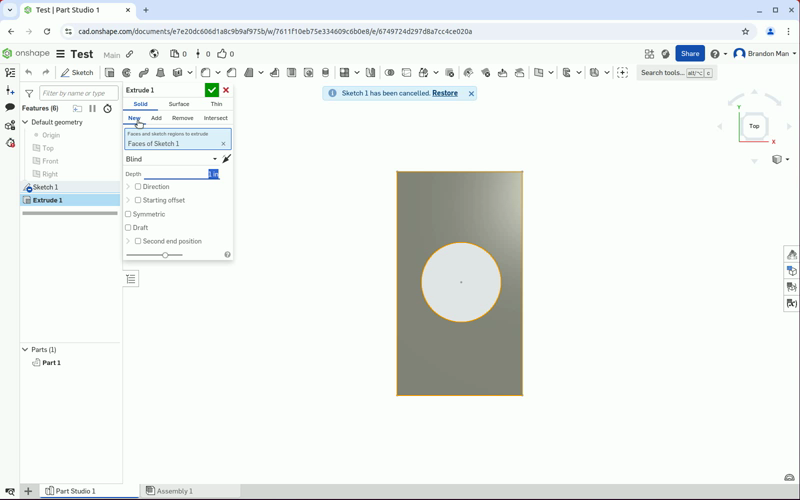
text(15.165)
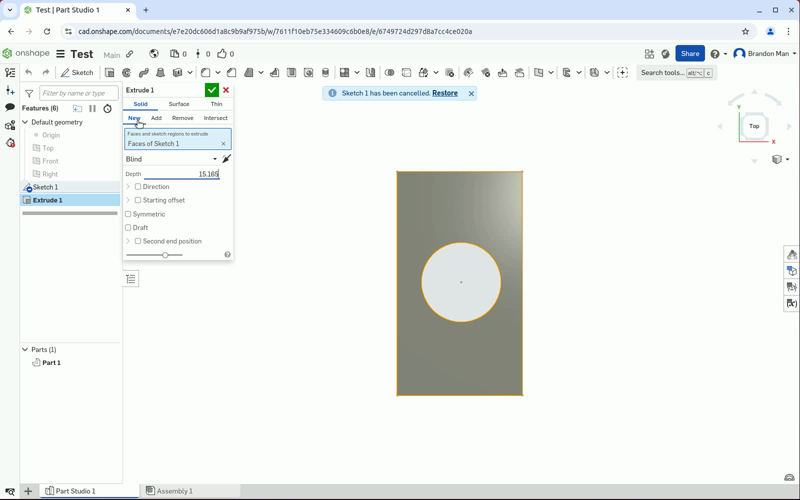
key(enter)
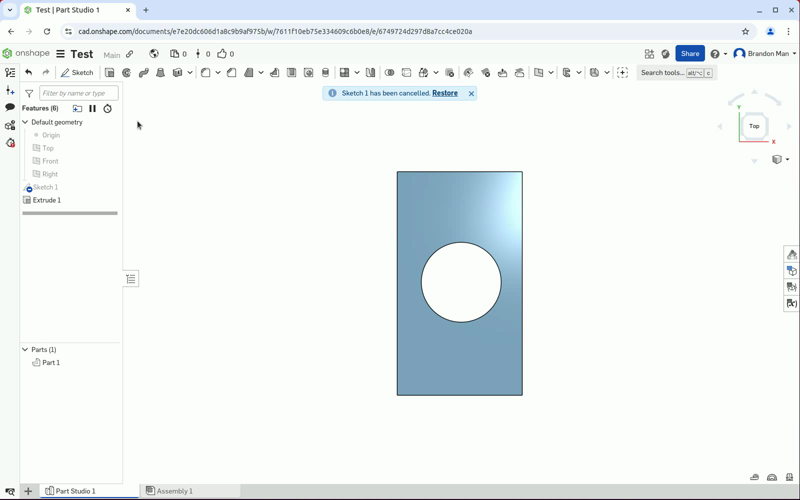
key(shift+h)
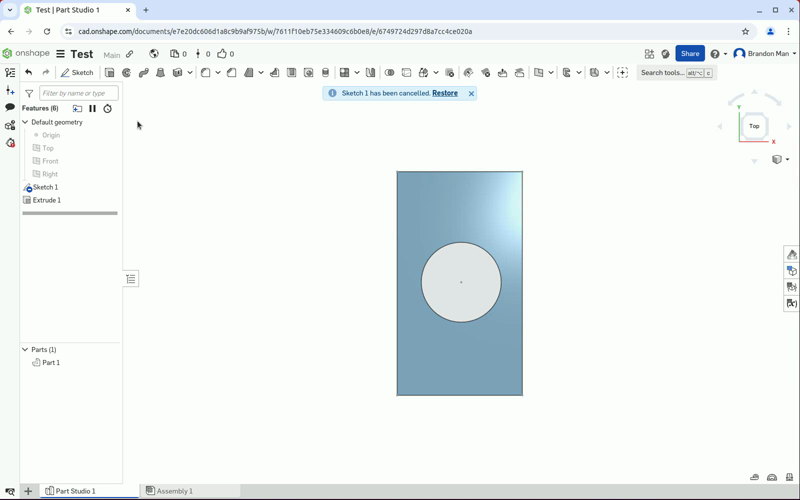
key(shift+h)
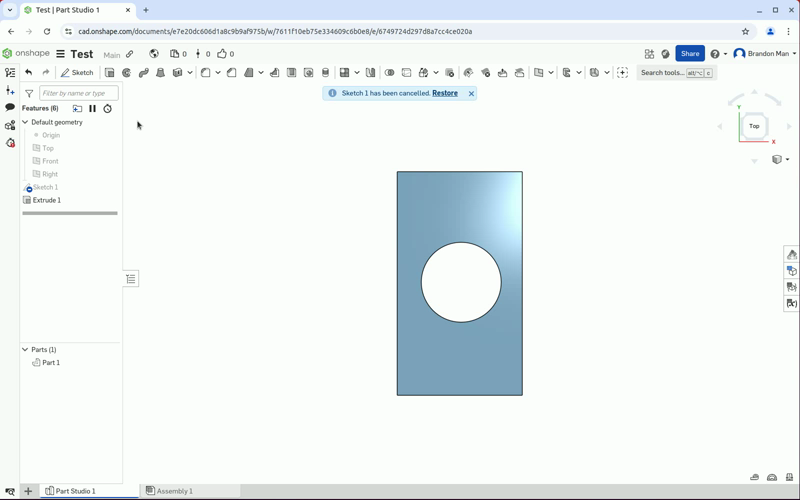
mouse_move(73, 189)
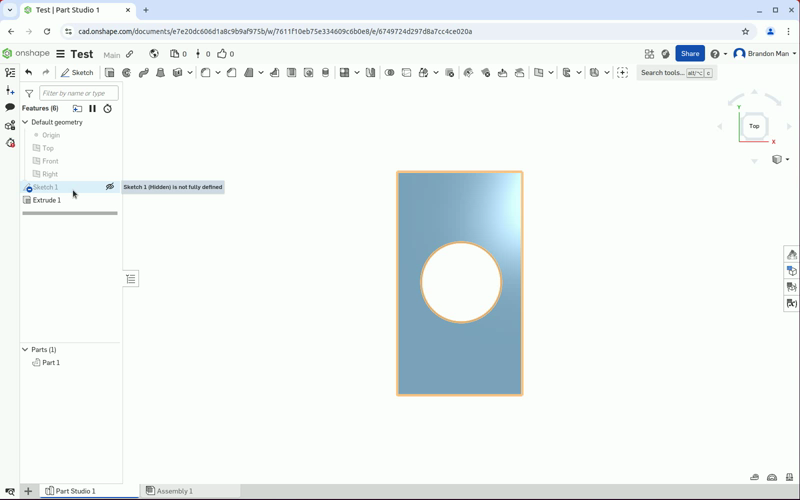
click(73, 189)
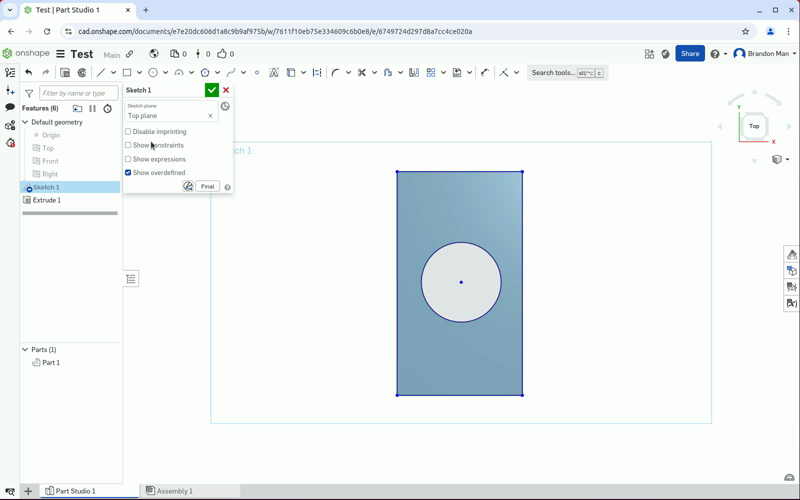
mouse_move(229, 92)
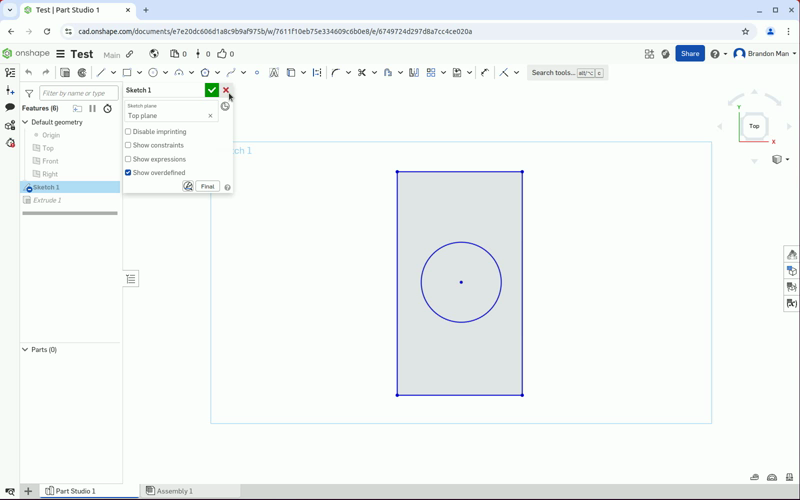
click(229, 92)
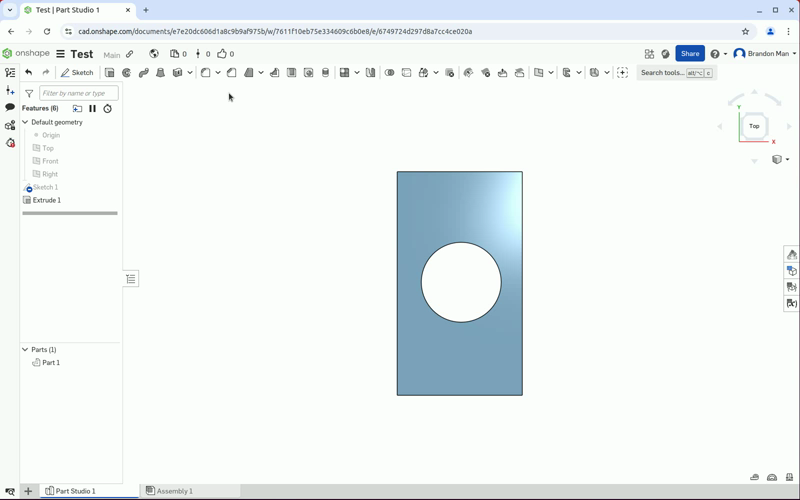
mouse_move(541, 75)
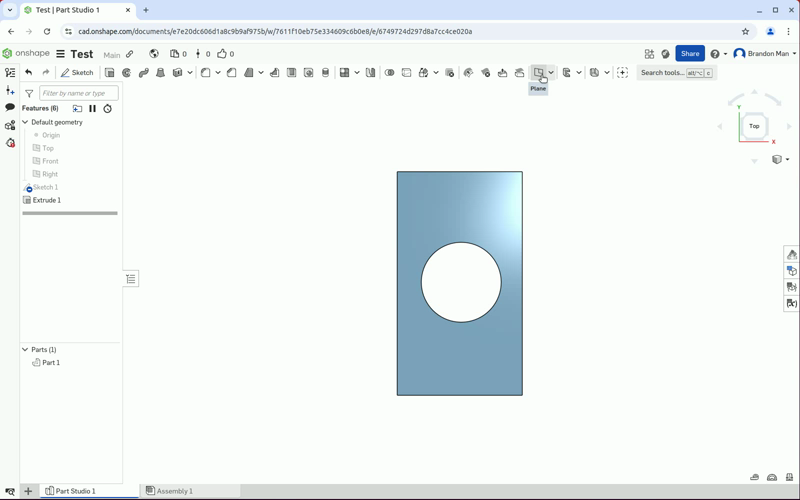
click(541, 75)
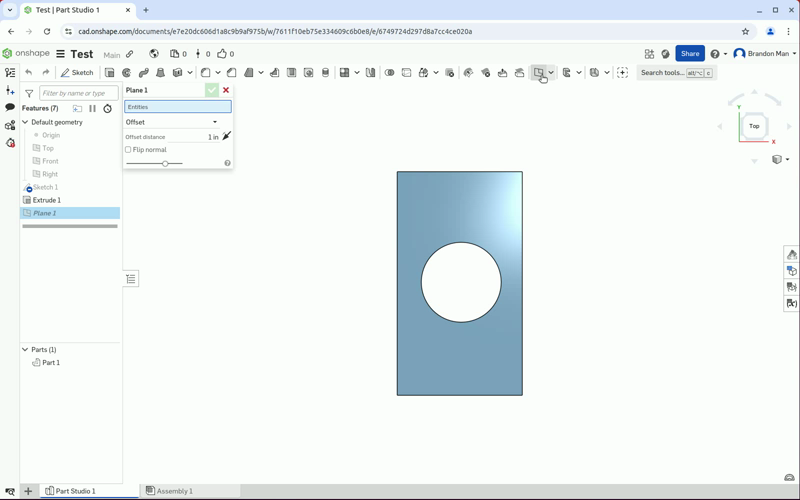
mouse_move(73, 150)
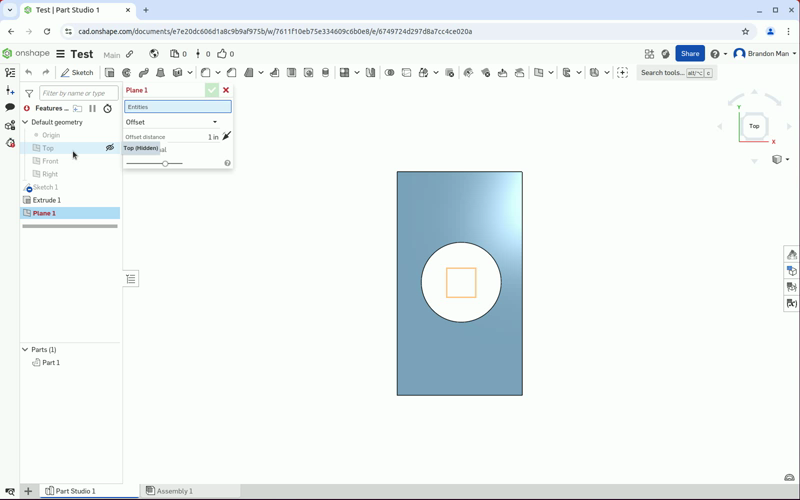
click(73, 150)
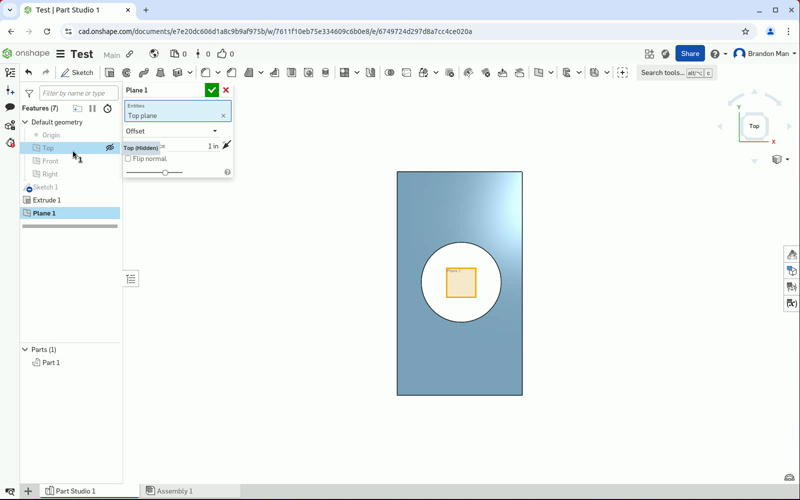
key(tab, 2)
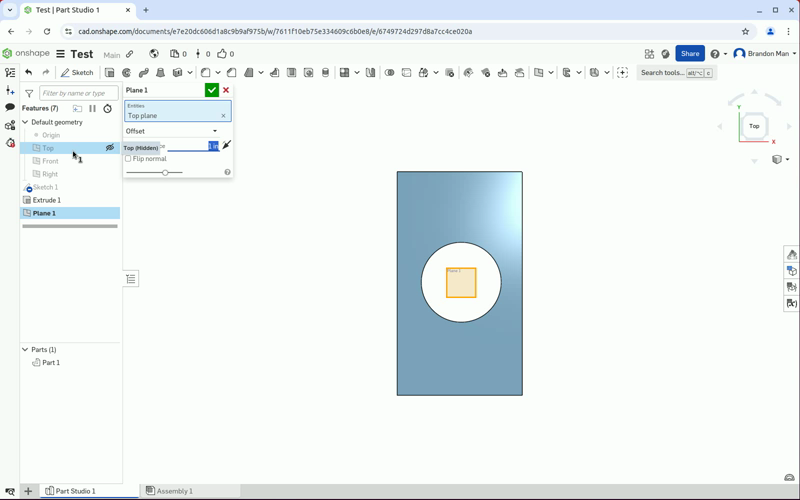
text(15.159)
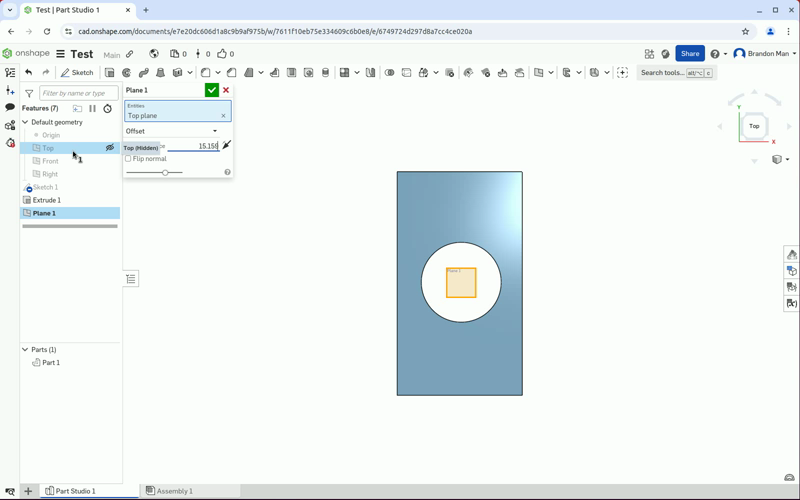
key(enter, 2)
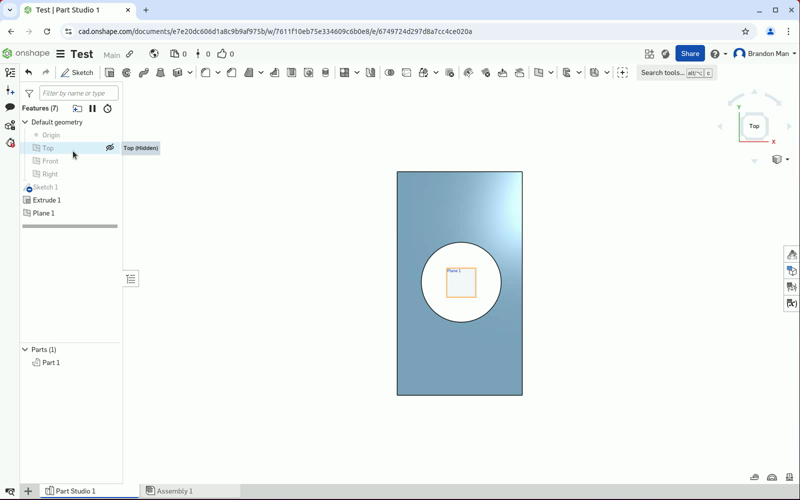
key(shift+s)
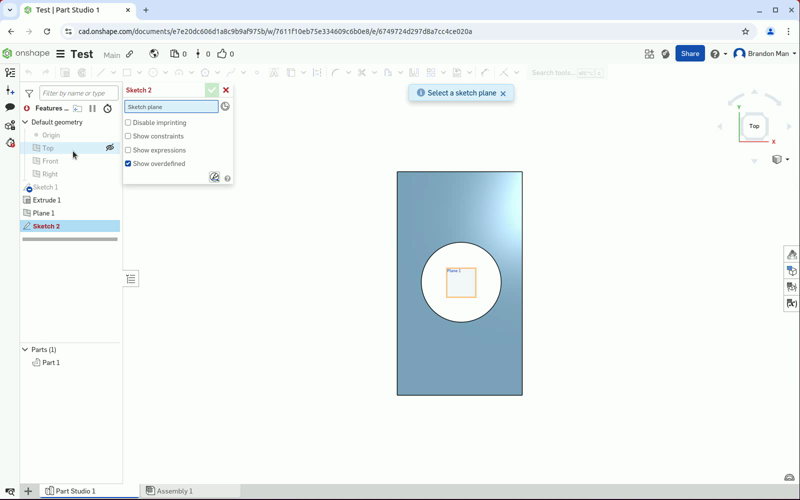
mouse_move(73, 215)
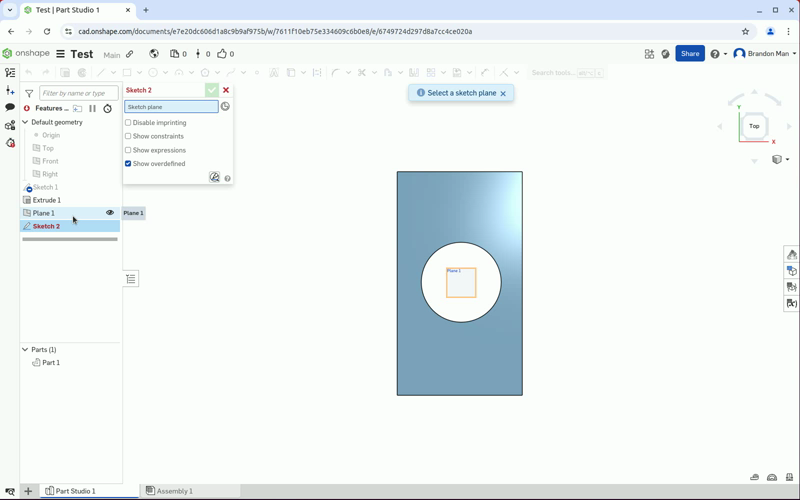
click(73, 215)
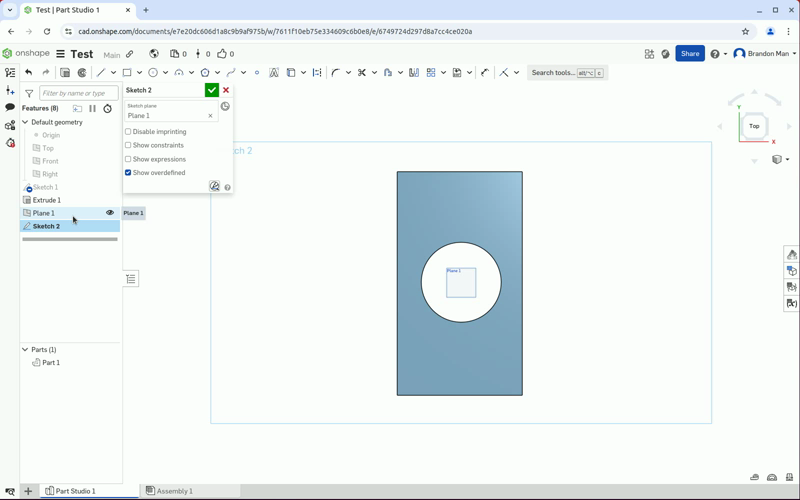
mouse_move(73, 352)
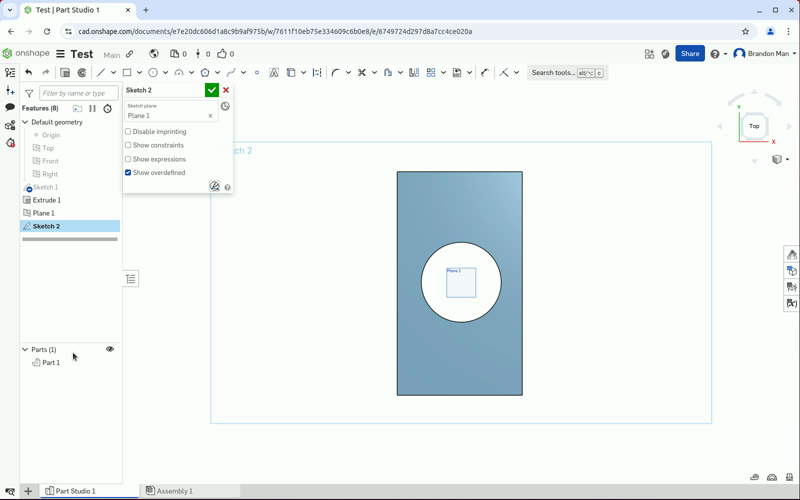
key(y)
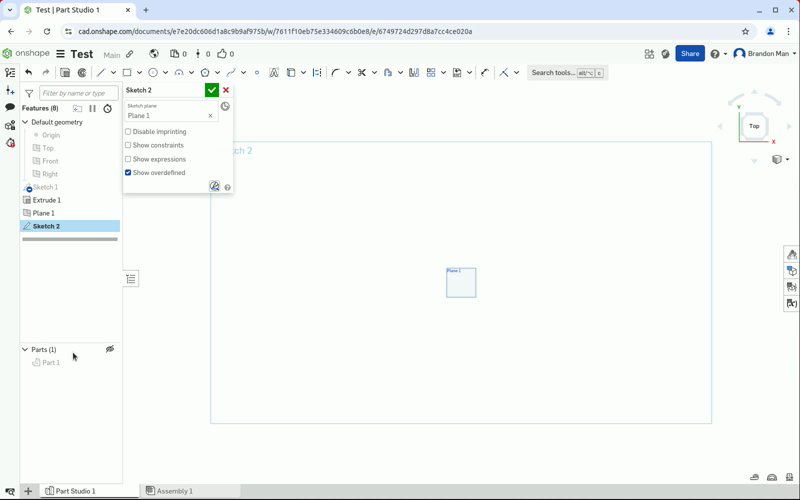
key(c)
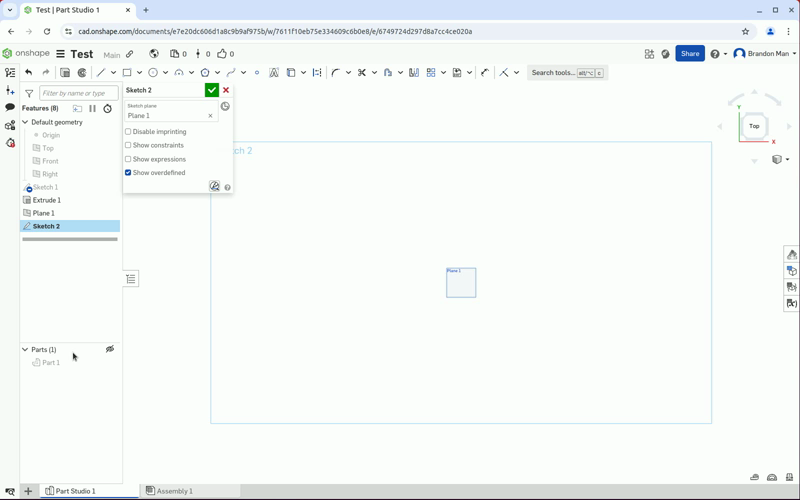
key_down(shift)
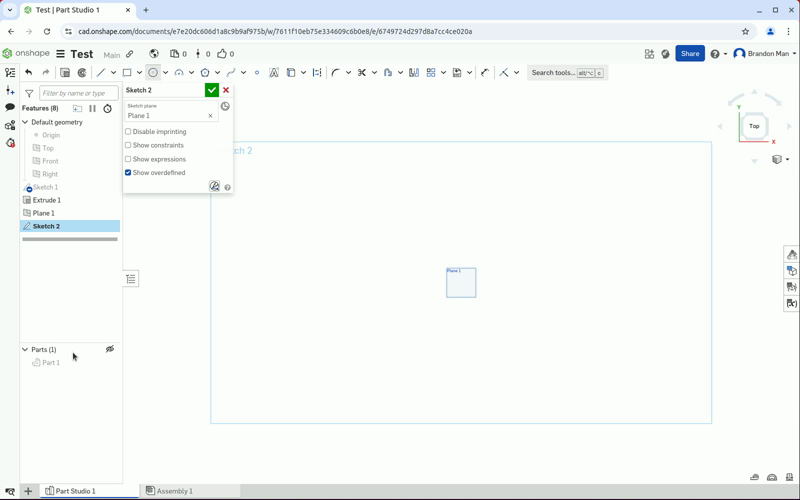
mouse_move(460, 282)
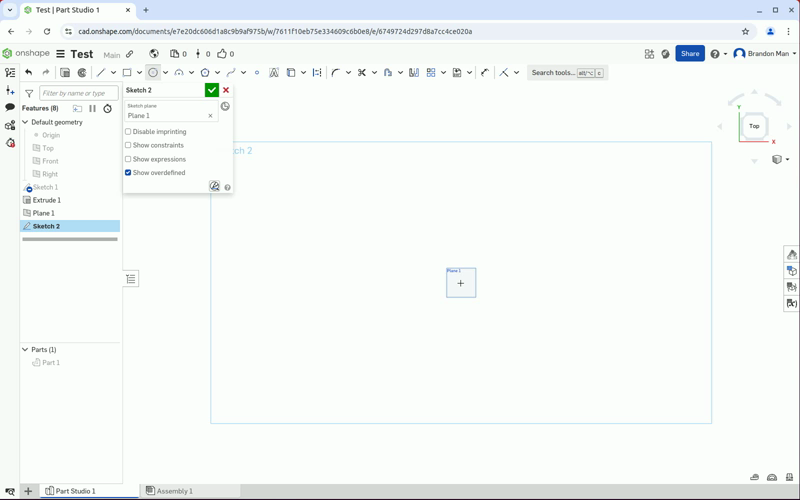
click(460, 282)
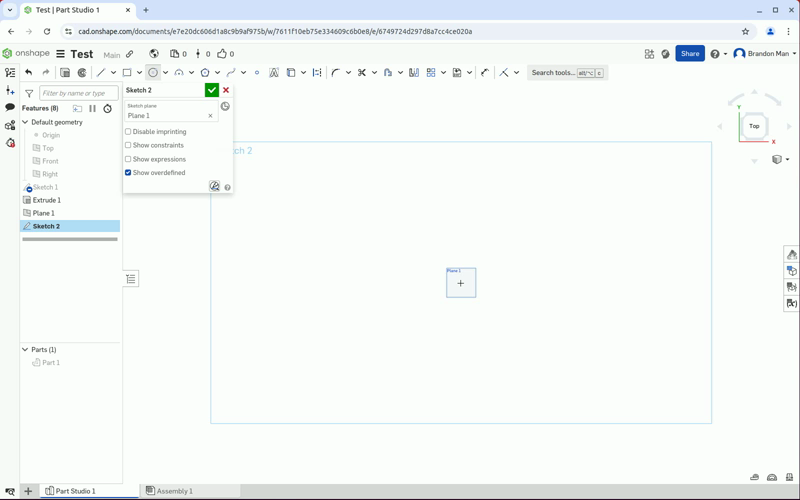
key_up(shift)
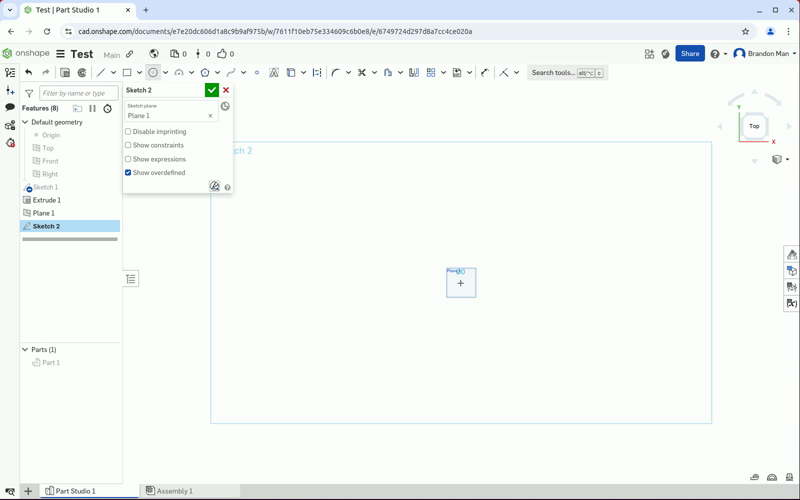
mouse_move(501, 282)
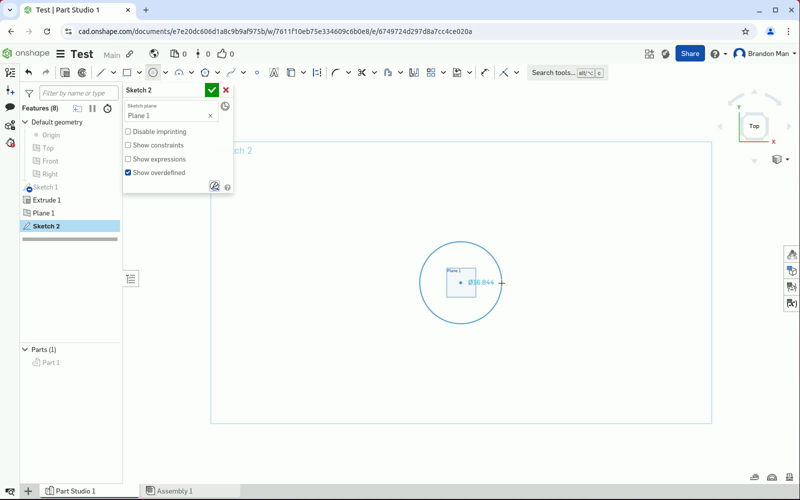
click(501, 282)
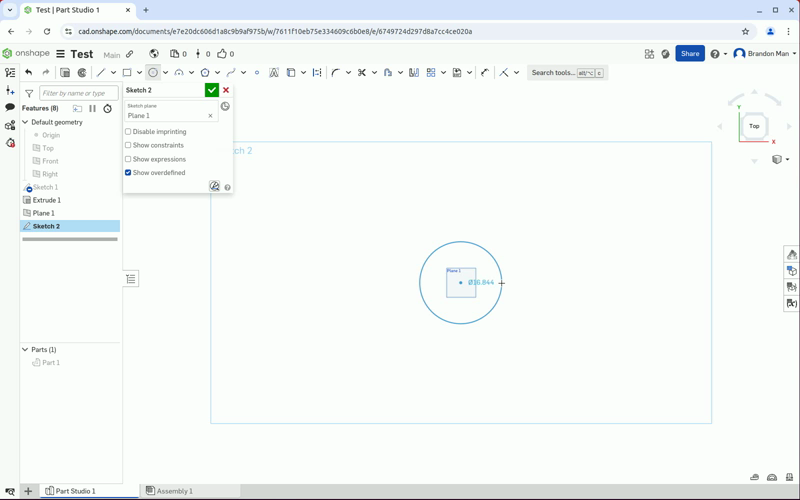
key(esc)
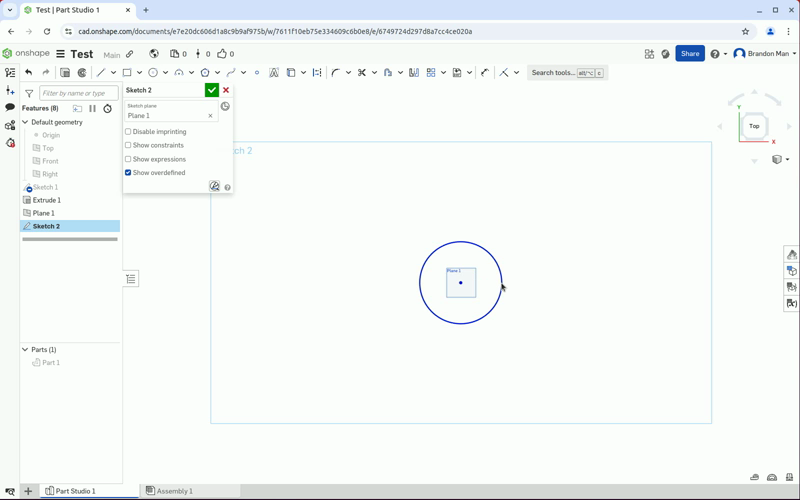
mouse_move(427, 284)
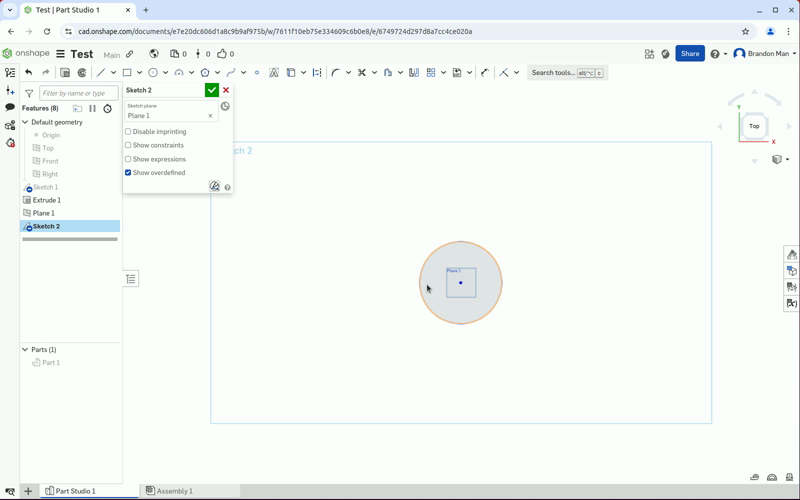
click(427, 284)
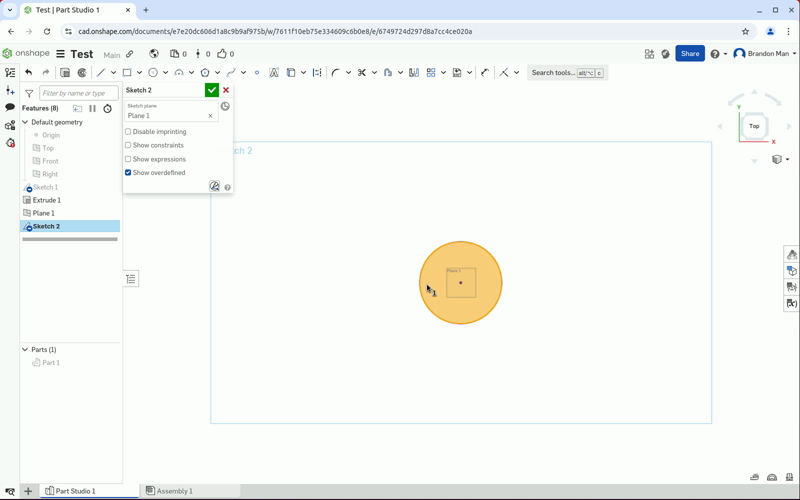
mouse_move(73, 352)
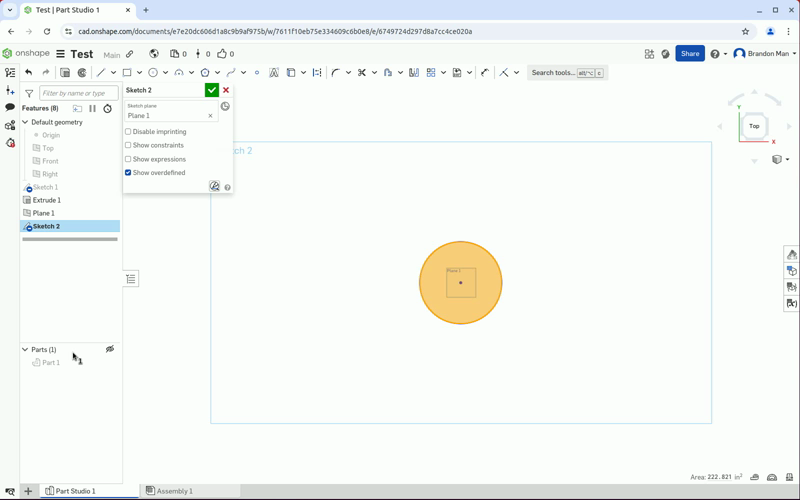
key(shift+y)
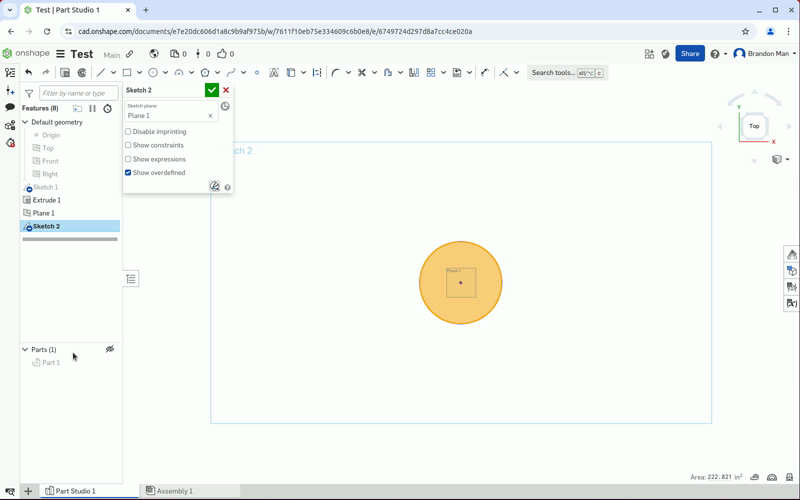
key(shift+e)
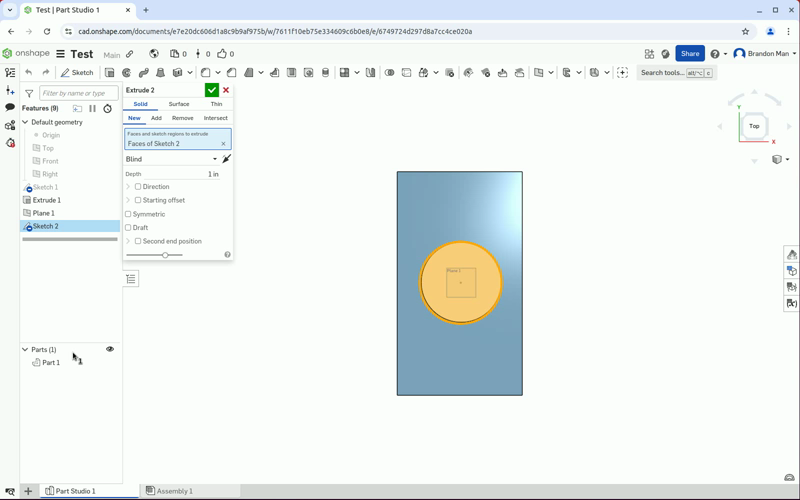
mouse_move(143, 106)
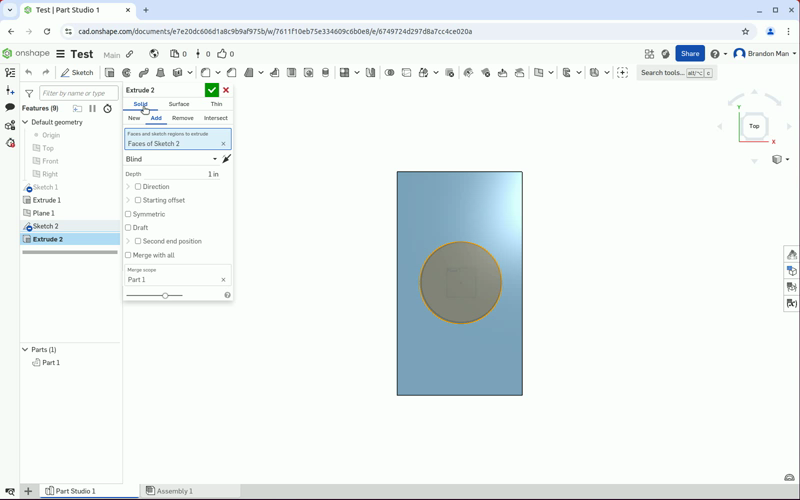
click(143, 106)
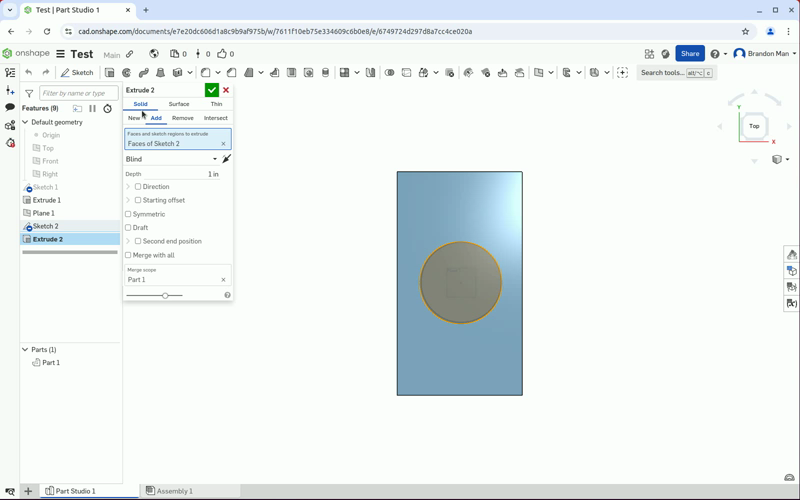
mouse_move(137, 120)
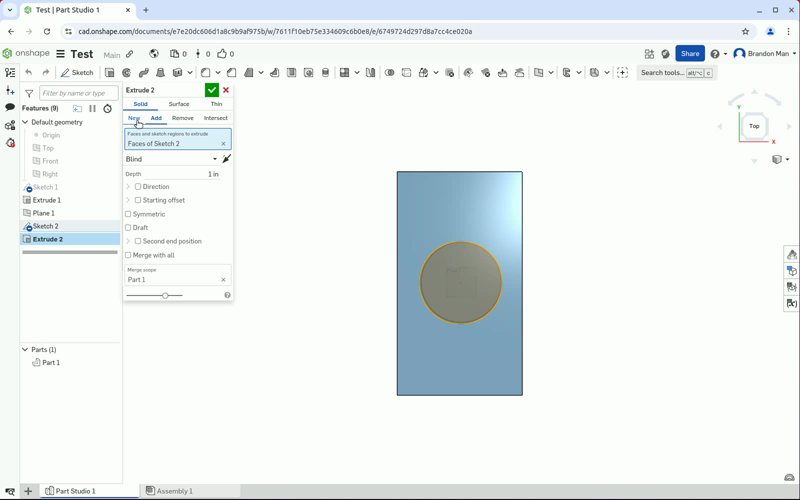
click(137, 120)
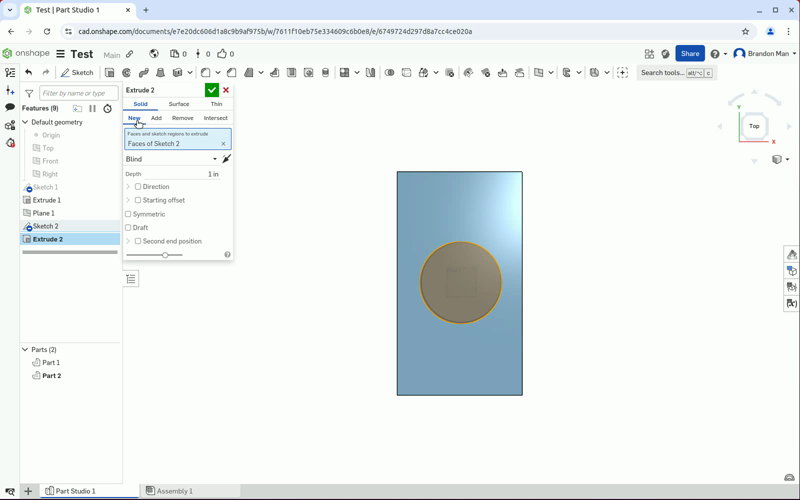
key(tab, 4)
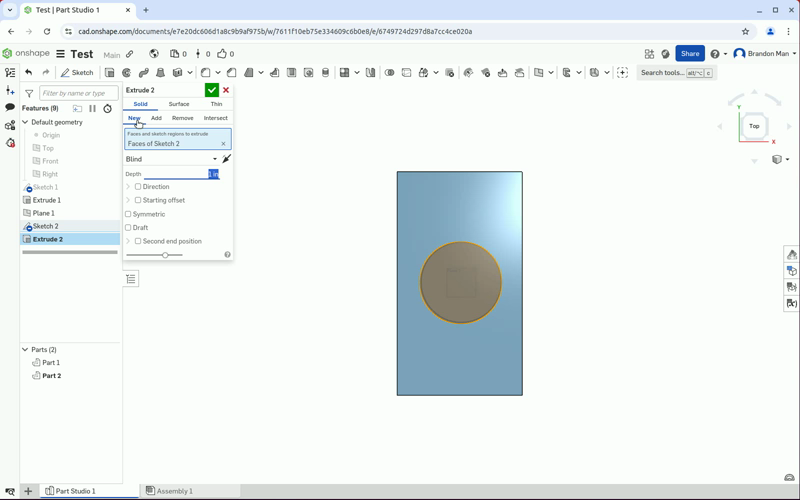
text(15.165)
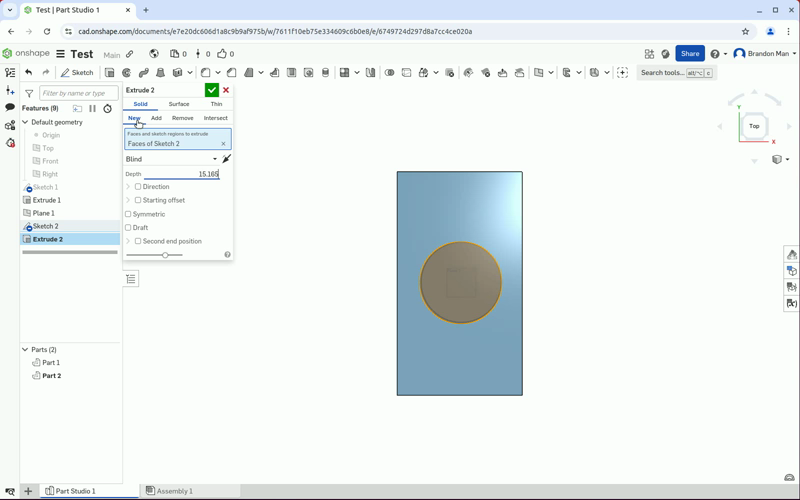
key(enter)
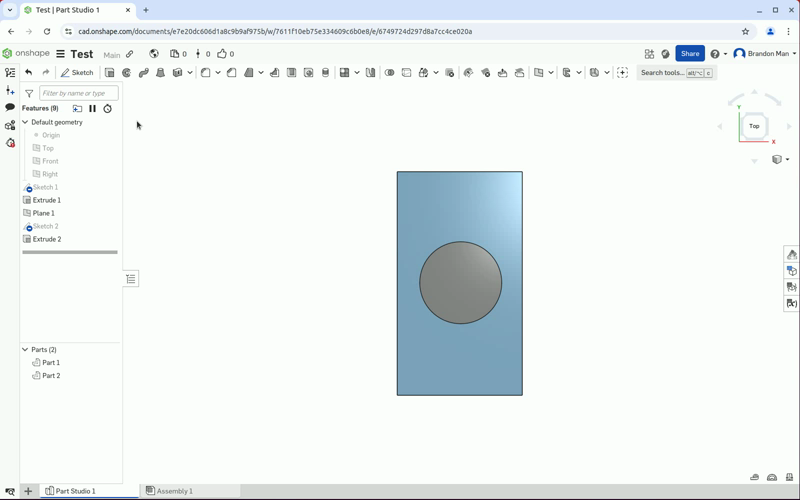
key(shift+h)
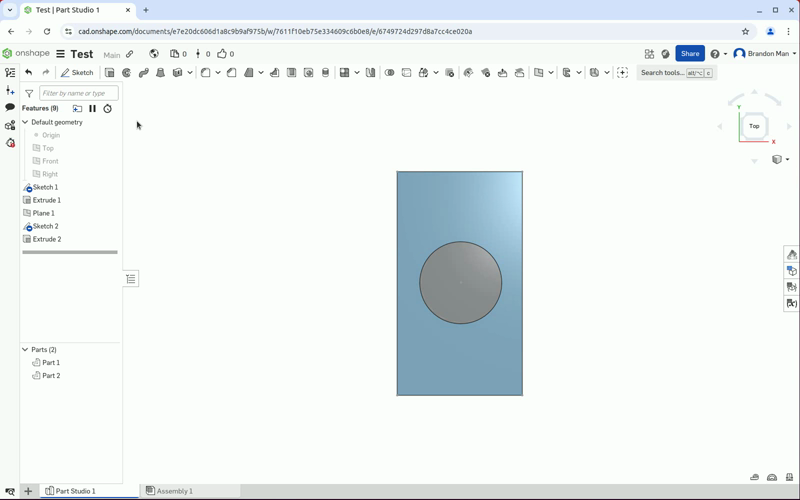
key(shift+h)
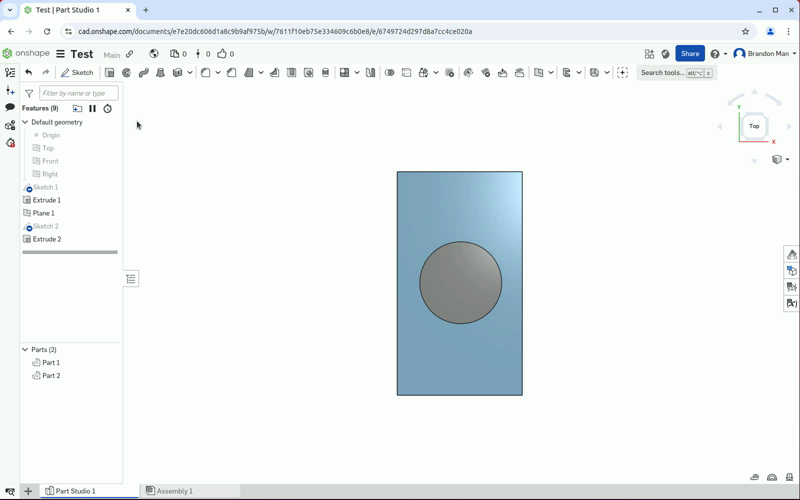
mouse_move(73, 189)
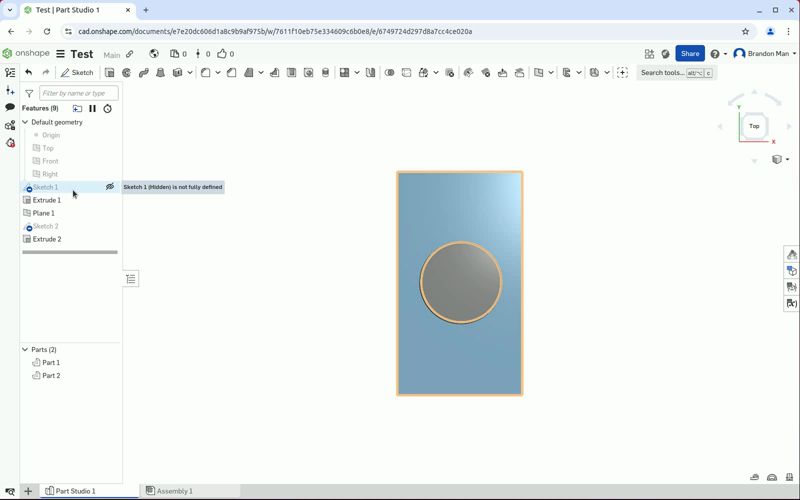
click(73, 189)
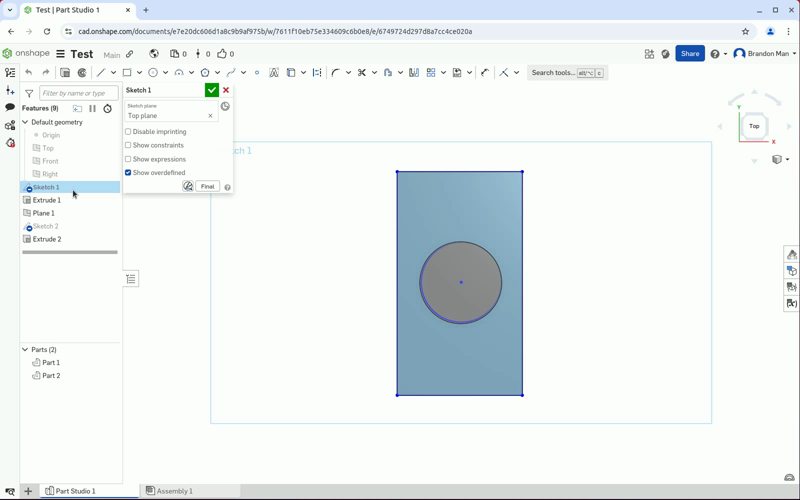
mouse_move(229, 92)
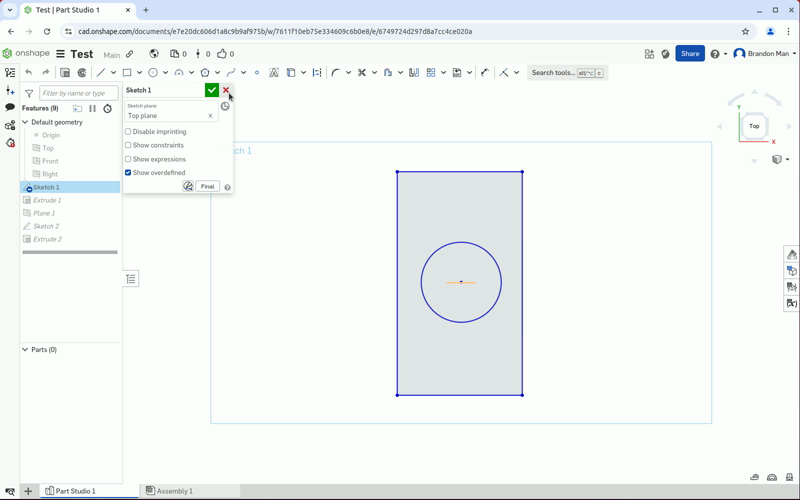
click(229, 92)
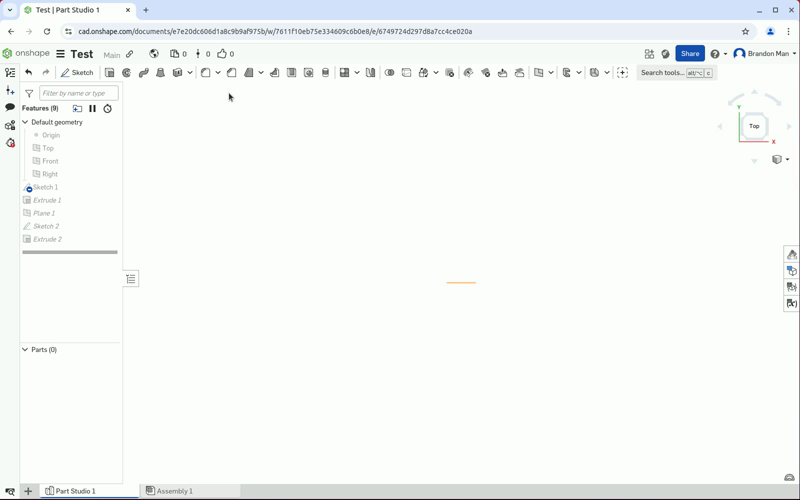
key(shift+s)
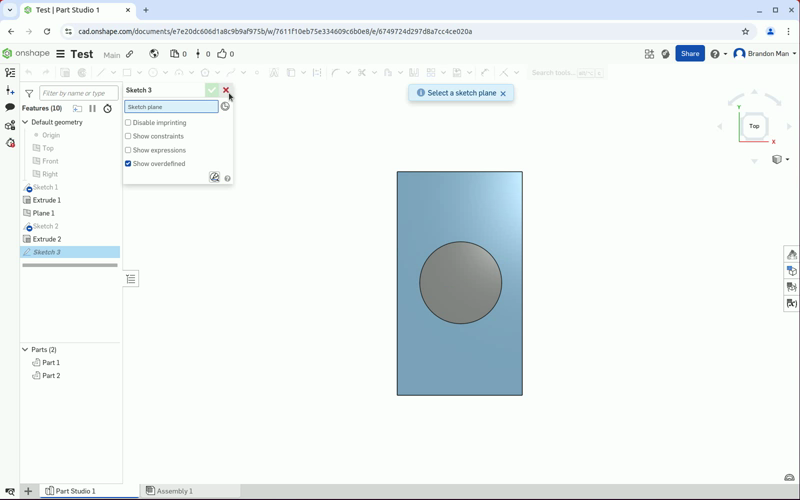
mouse_move(73, 215)
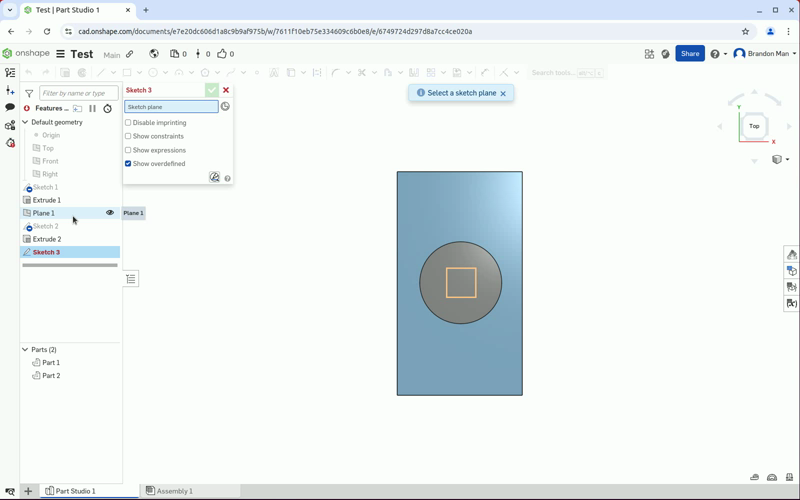
click(73, 215)
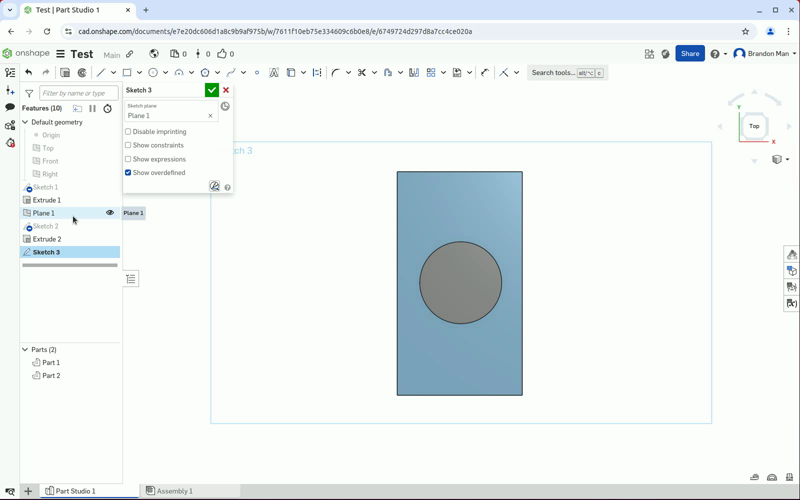
mouse_move(73, 352)
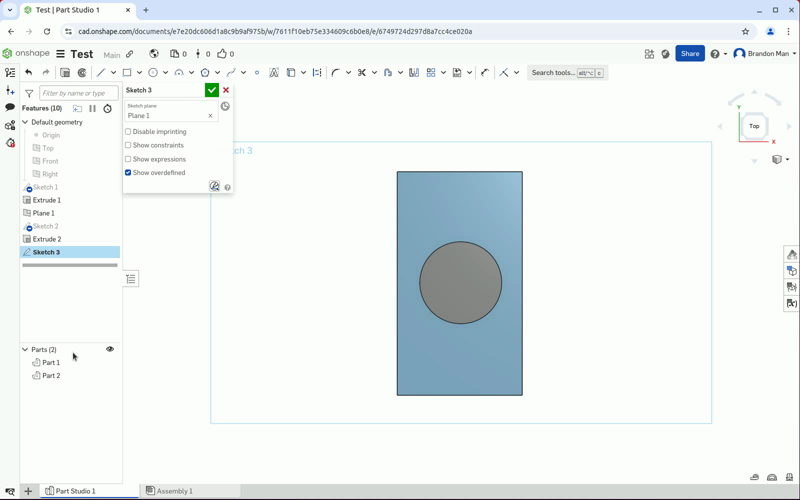
key(y)
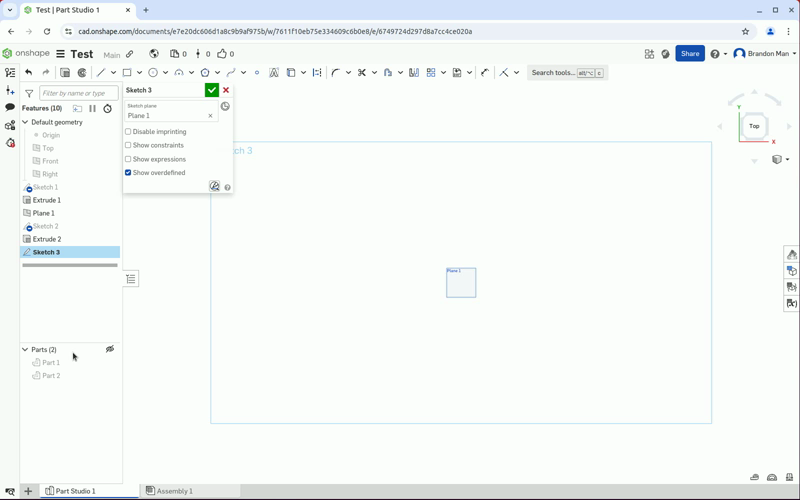
key(l)
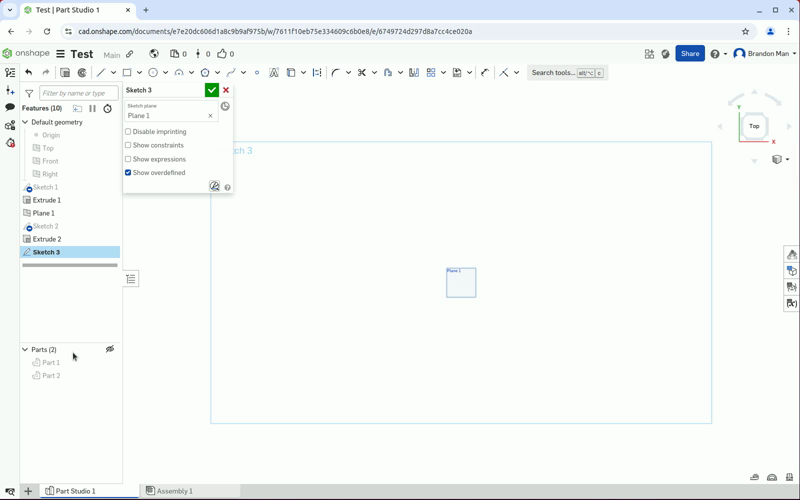
key_down(shift)
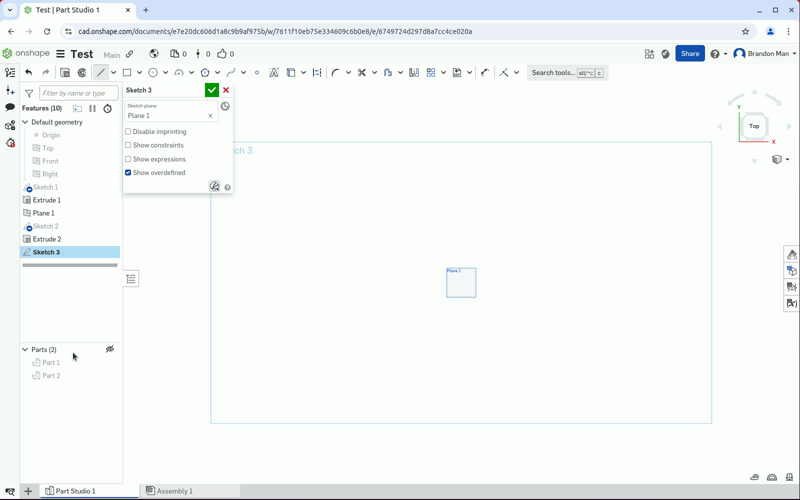
mouse_move(412, 339)
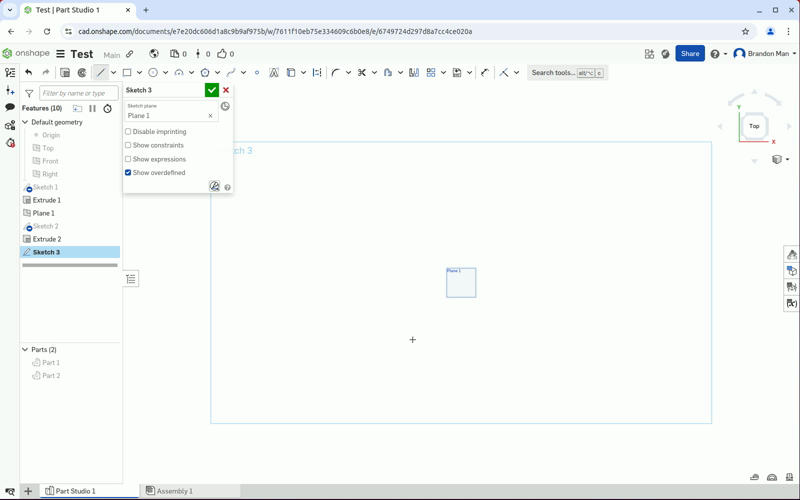
click(412, 339)
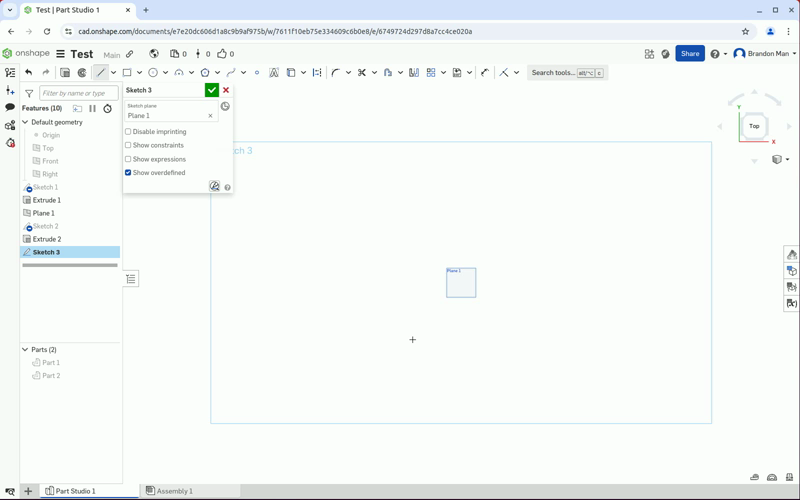
key_up(shift)
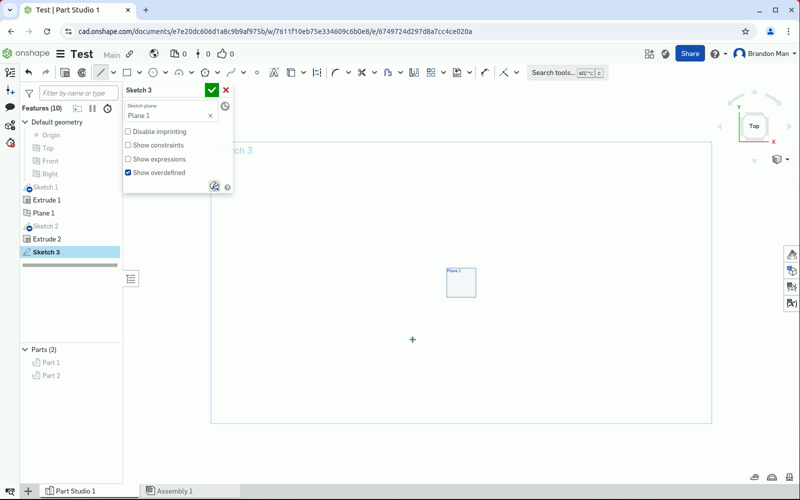
key_down(shift)
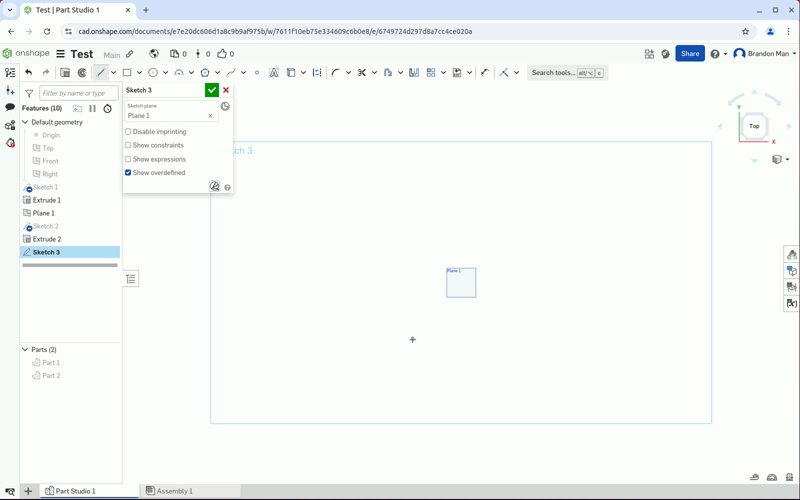
mouse_move(508, 339)
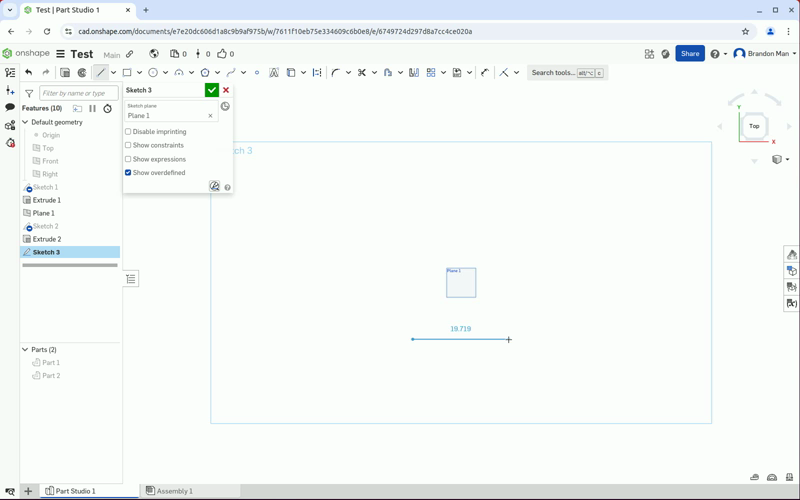
click(508, 339)
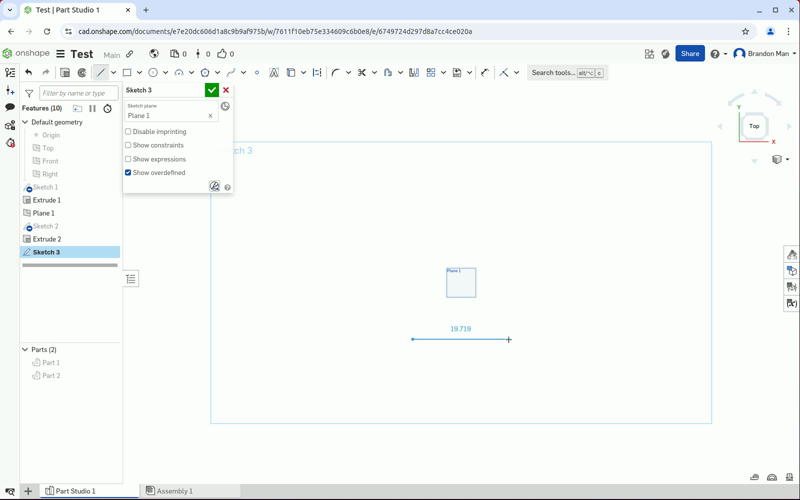
key_up(shift)
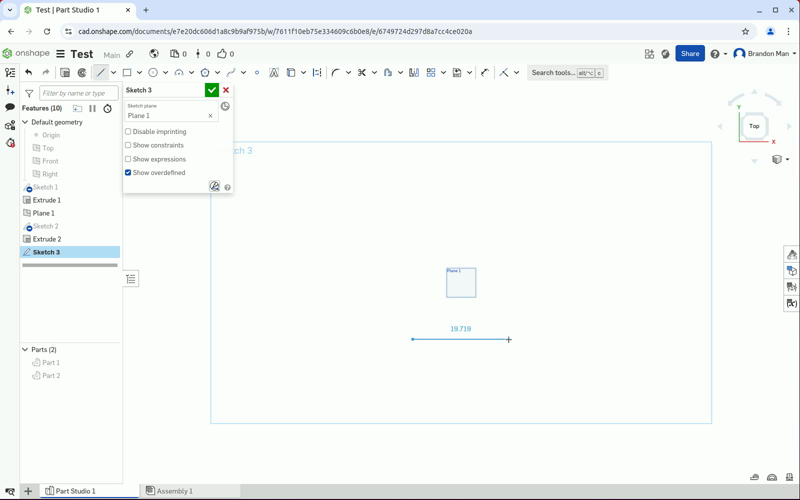
key_down(shift)
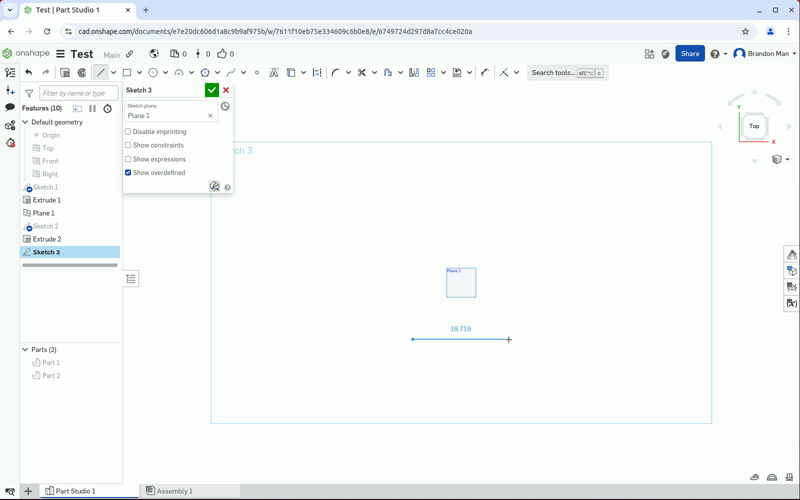
mouse_move(508, 226)
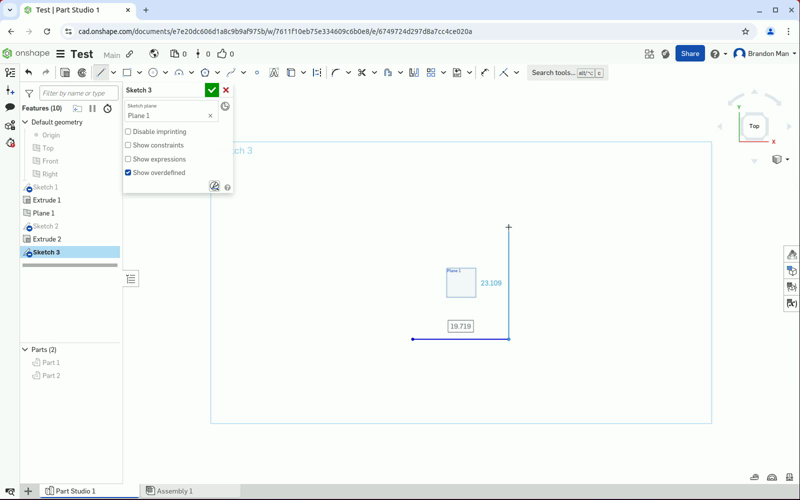
click(508, 226)
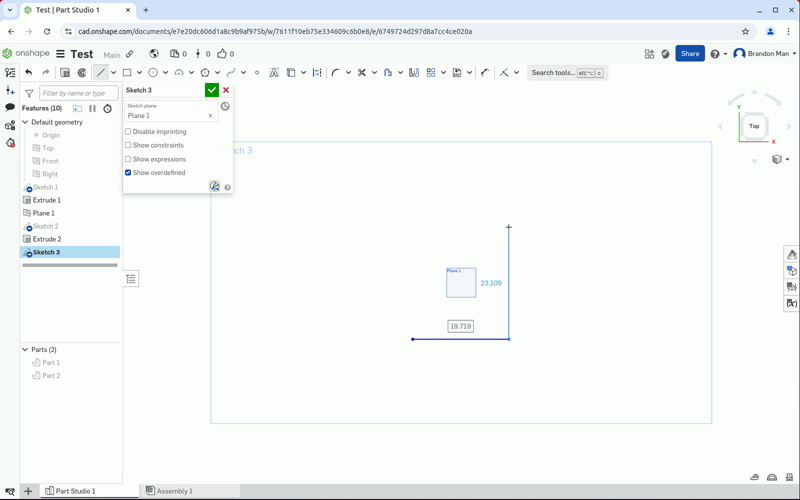
key_up(shift)
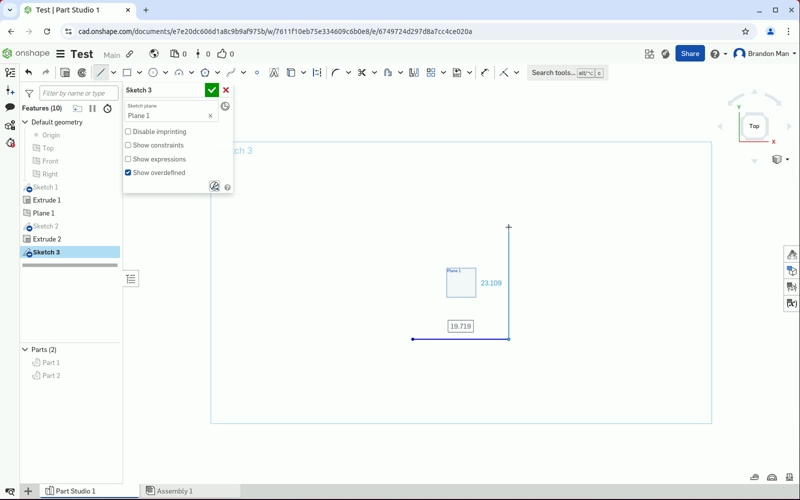
key_down(shift)
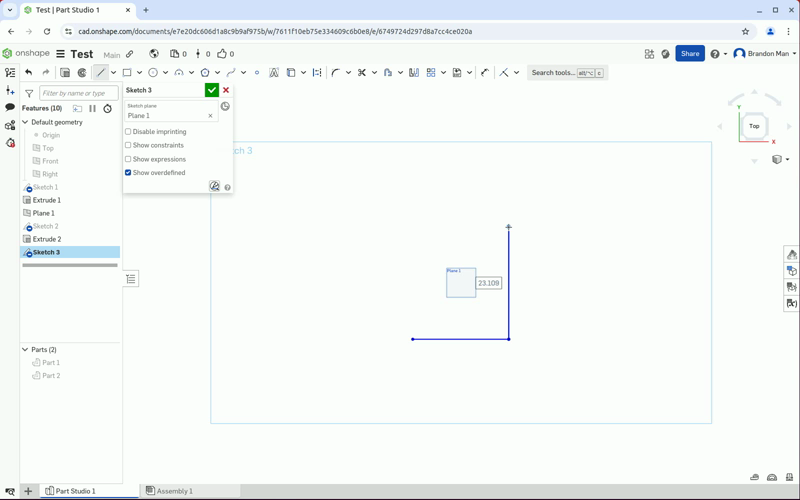
mouse_move(412, 226)
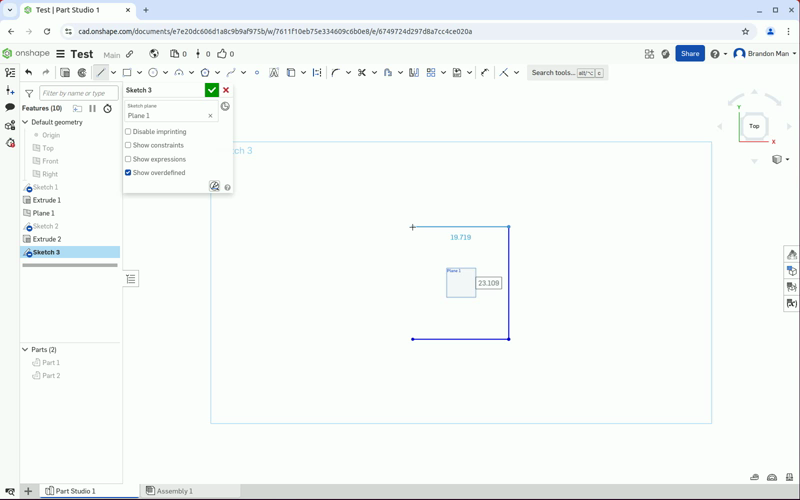
click(412, 226)
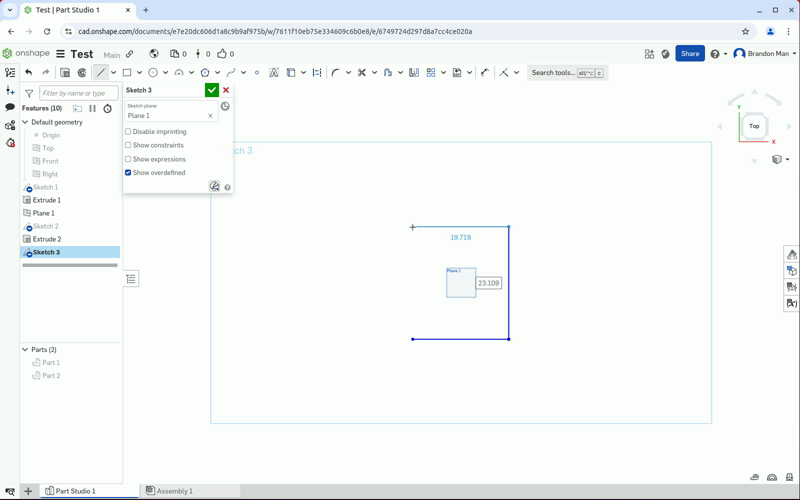
key_up(shift)
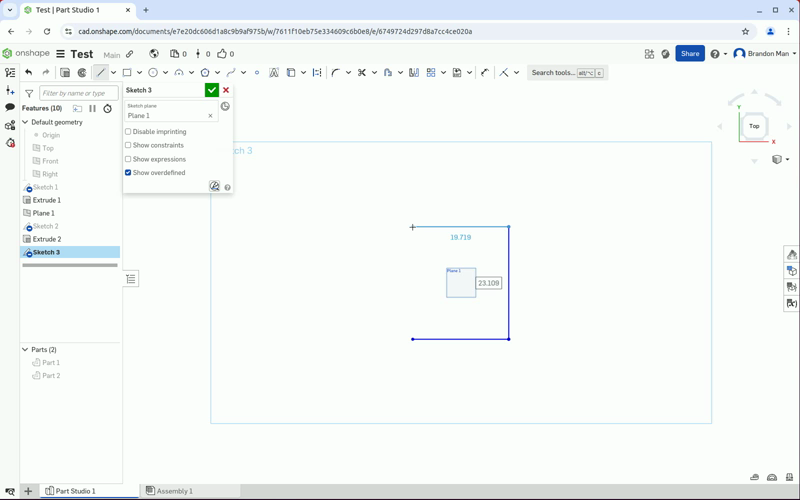
key_down(shift)
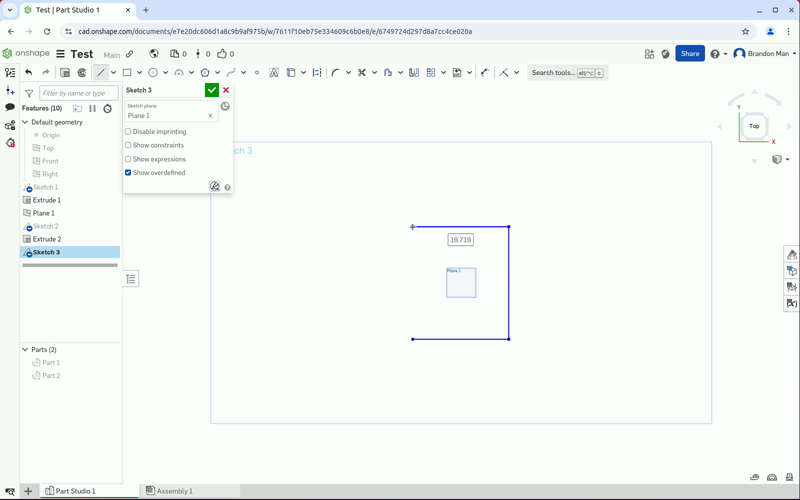
mouse_move(412, 339)
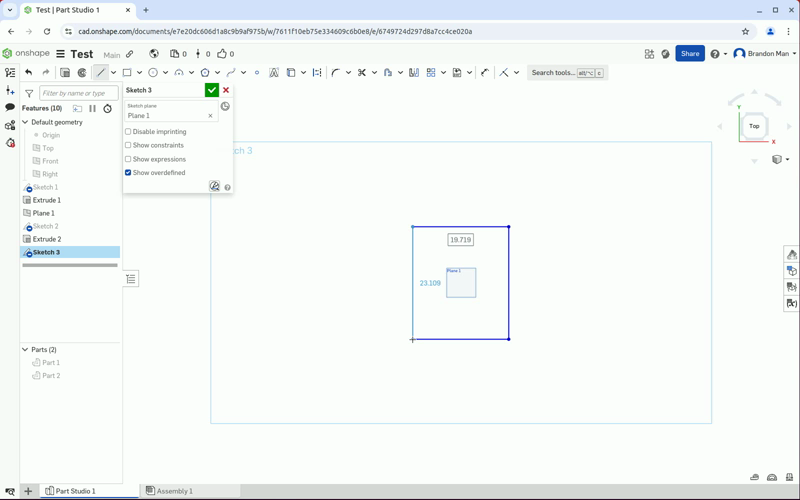
key_up(shift)
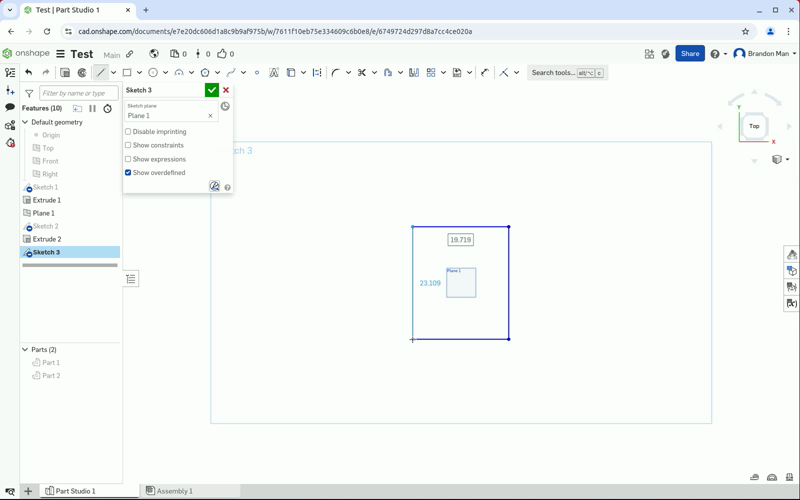
click(412, 339)
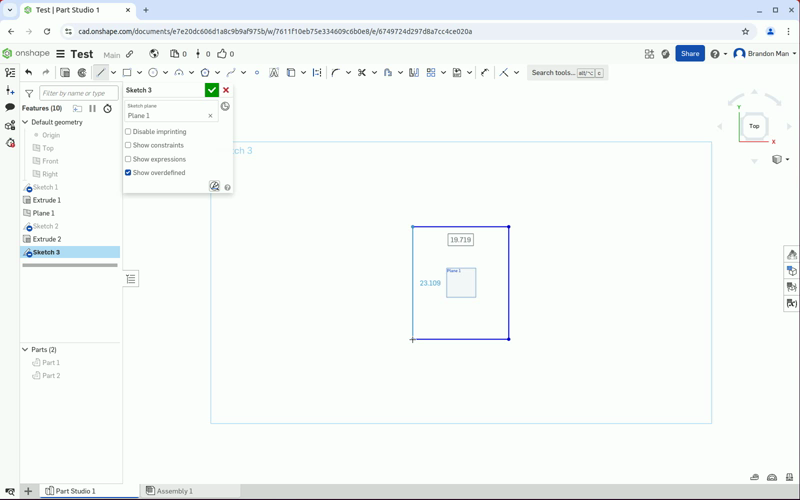
key(esc)
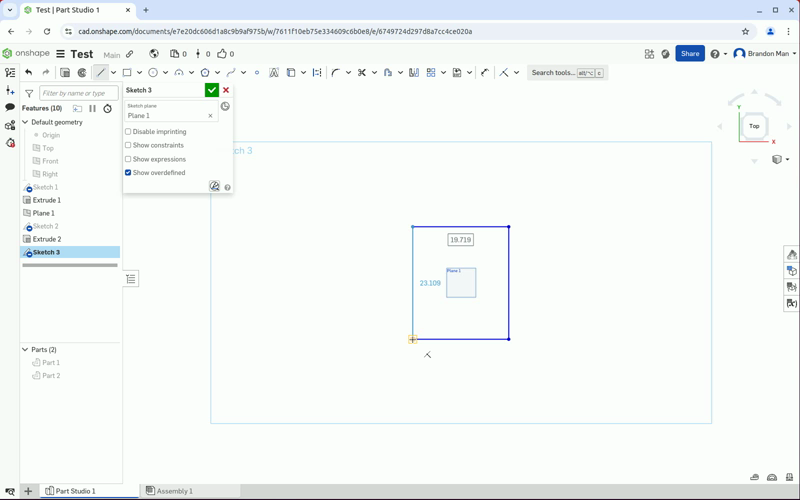
key(c)
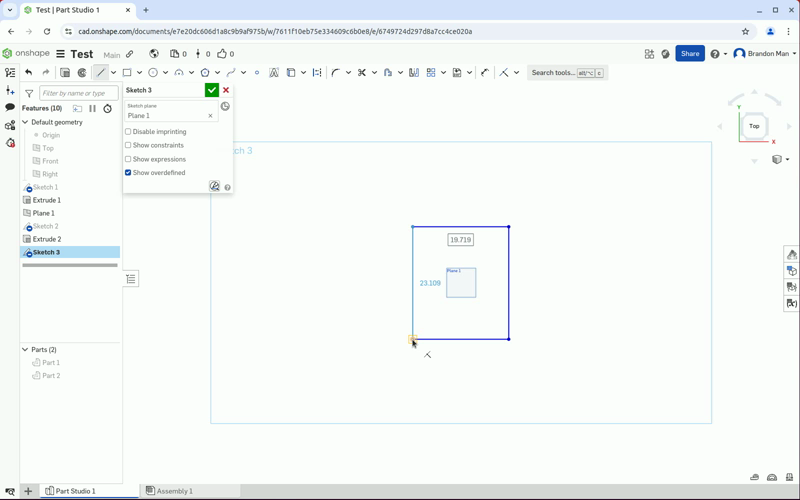
key_down(shift)
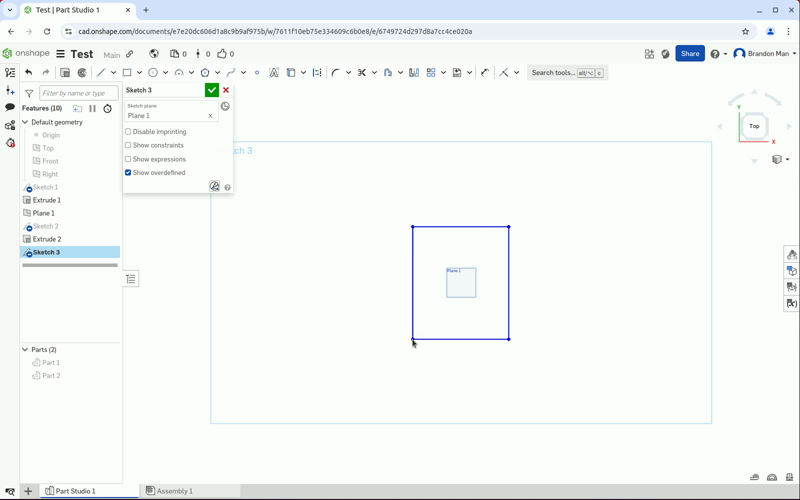
mouse_move(461, 282)
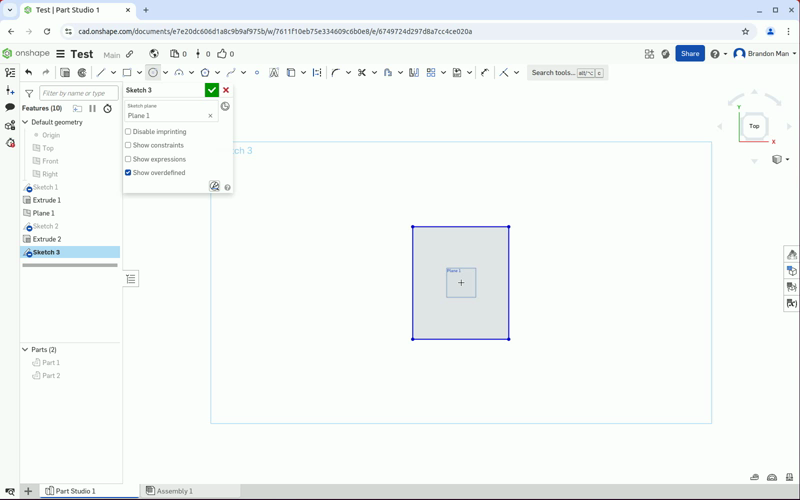
click(461, 282)
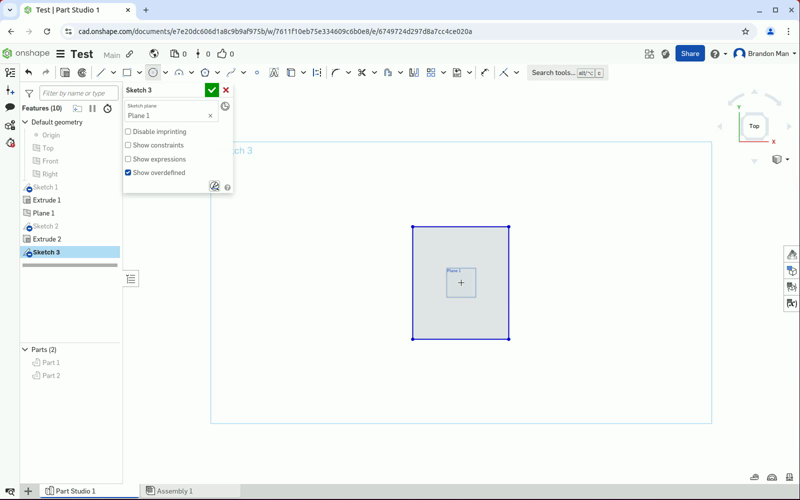
key_up(shift)
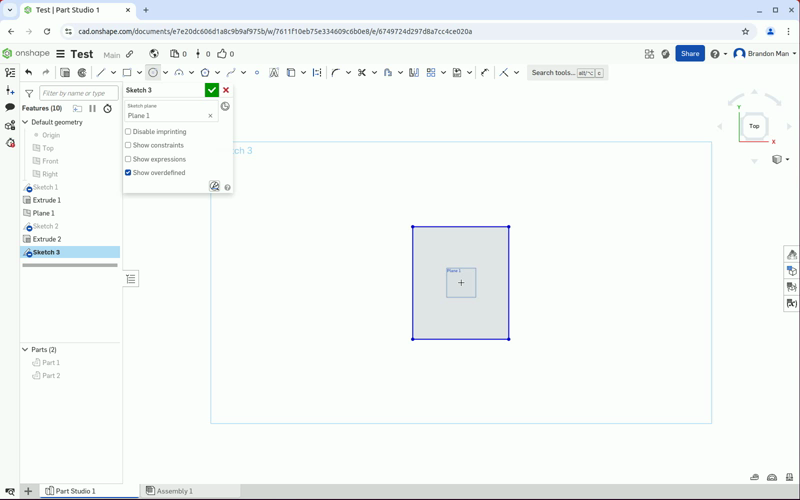
mouse_move(502, 282)
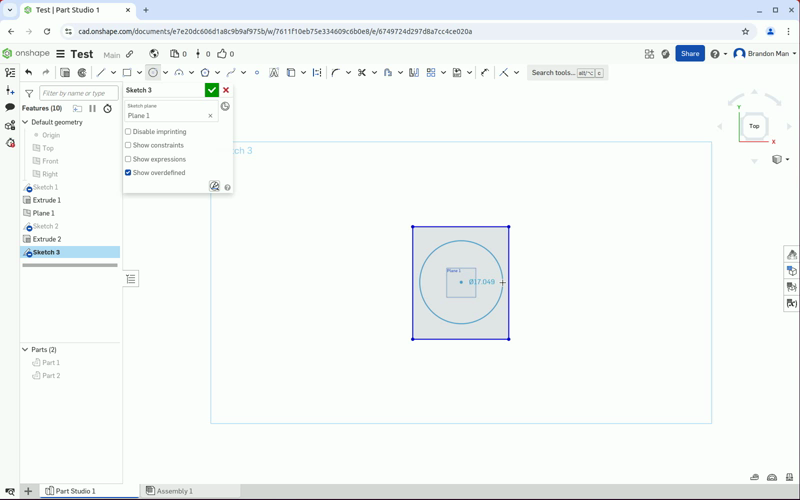
click(502, 282)
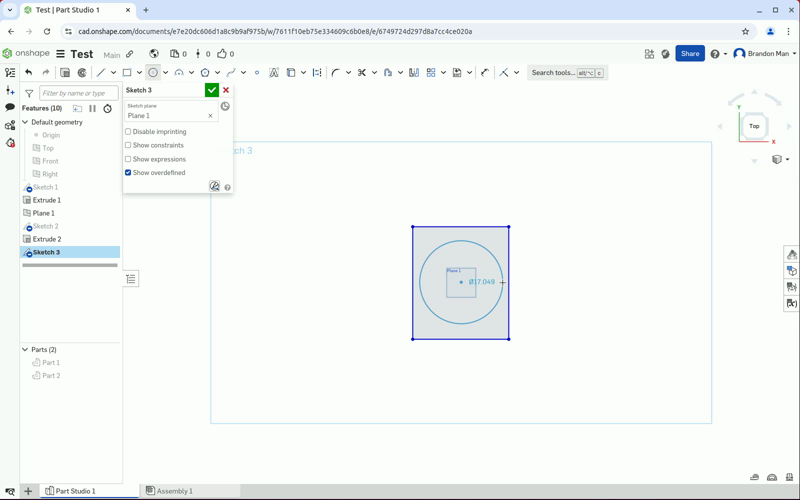
key(esc)
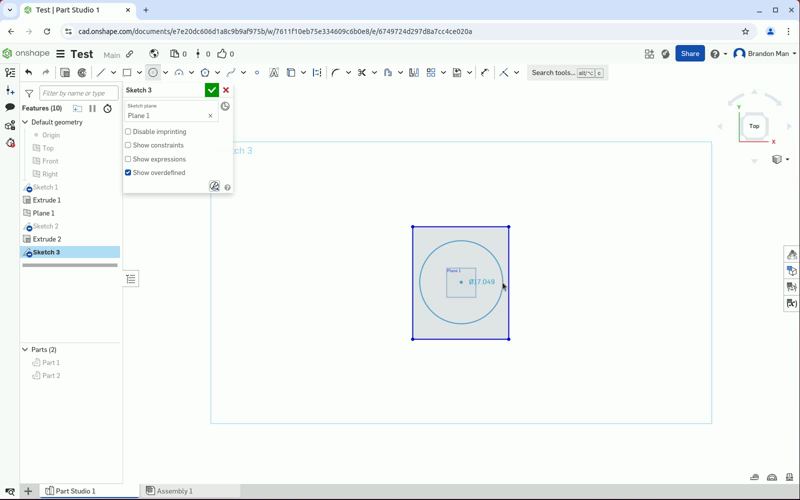
mouse_move(435, 325)
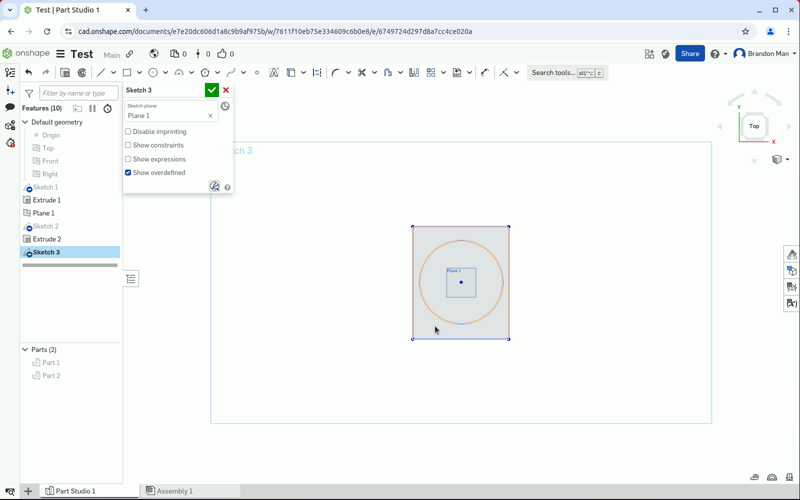
click(435, 325)
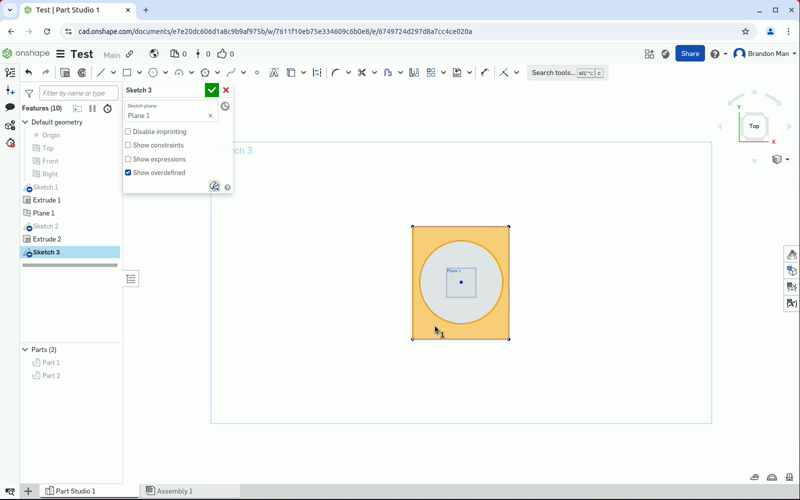
mouse_move(73, 352)
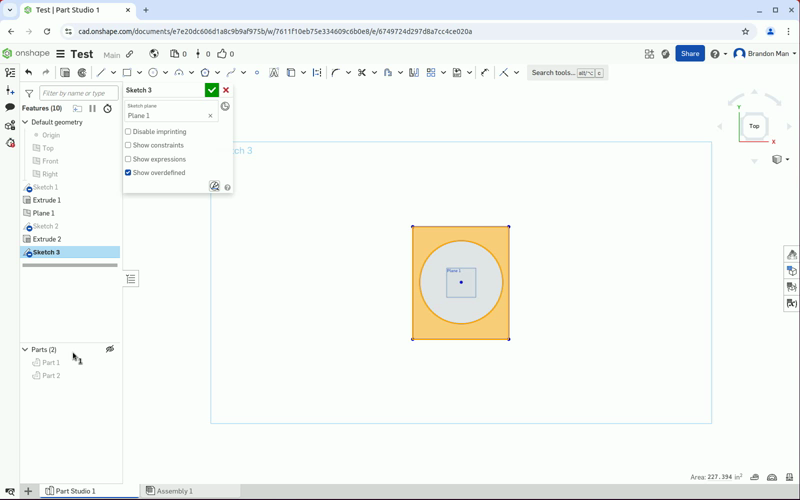
key(shift+y)
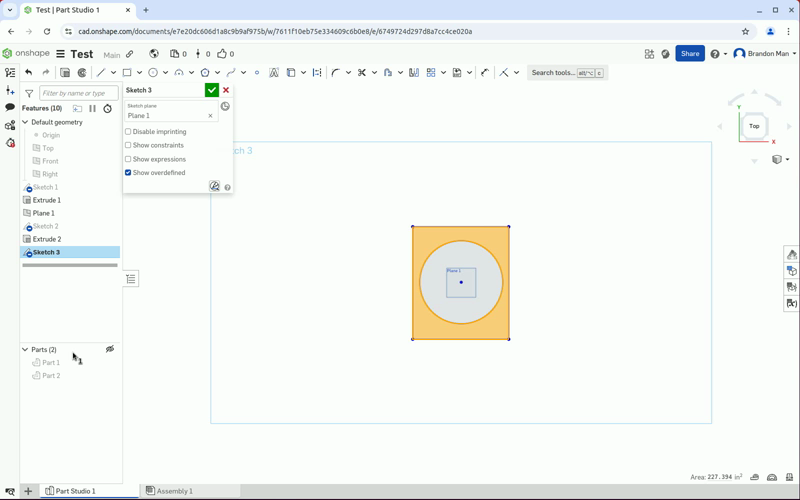
key(shift+e)
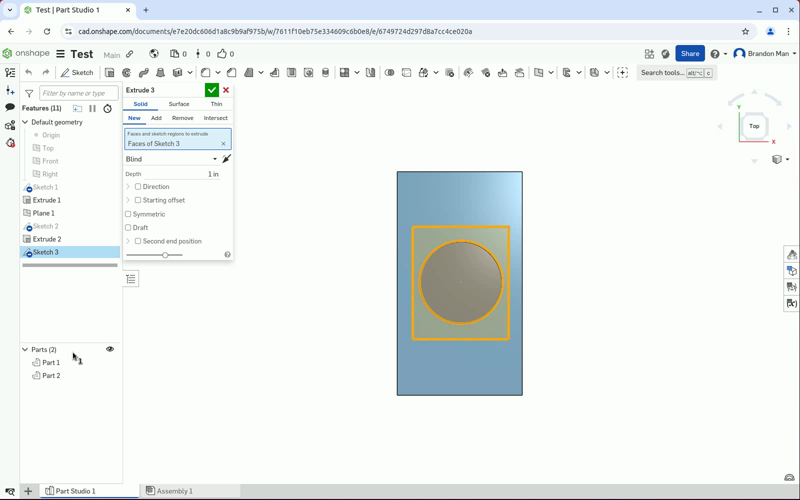
mouse_move(143, 106)
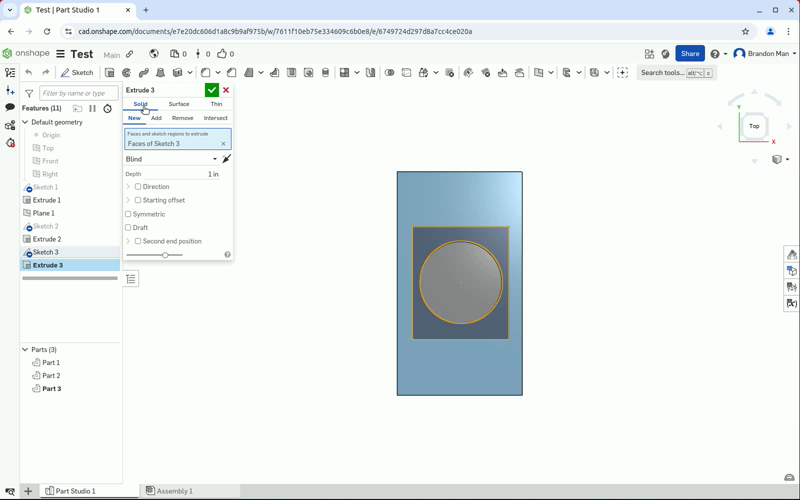
click(143, 106)
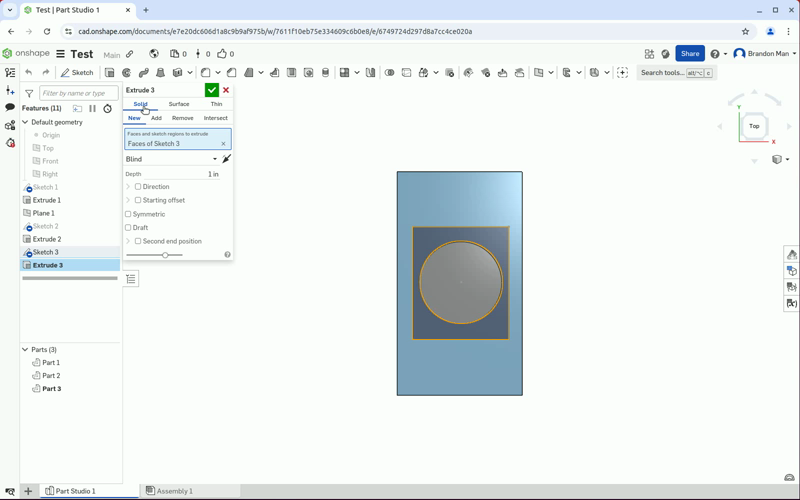
mouse_move(137, 120)
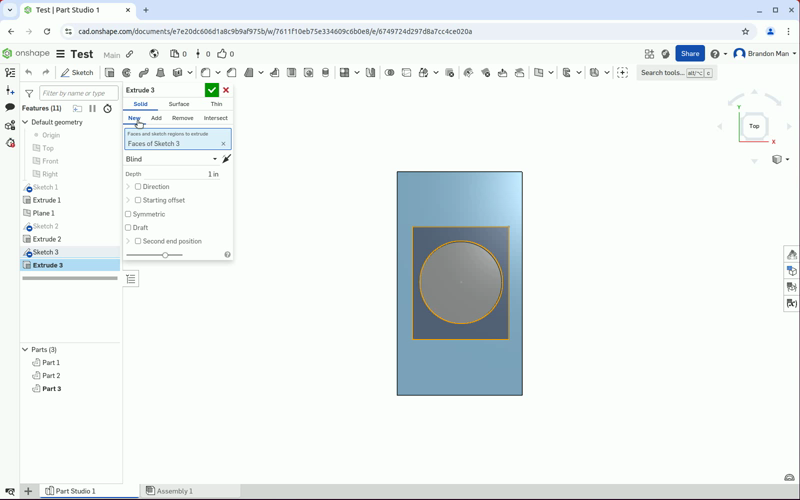
click(137, 120)
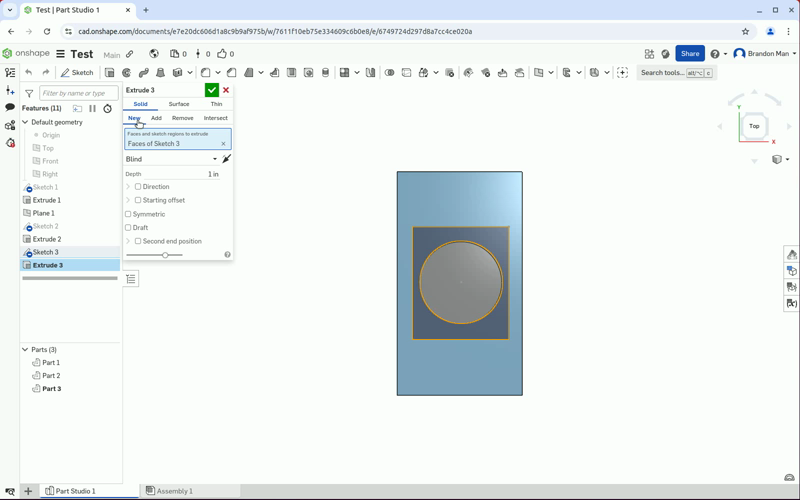
key(tab, 4)
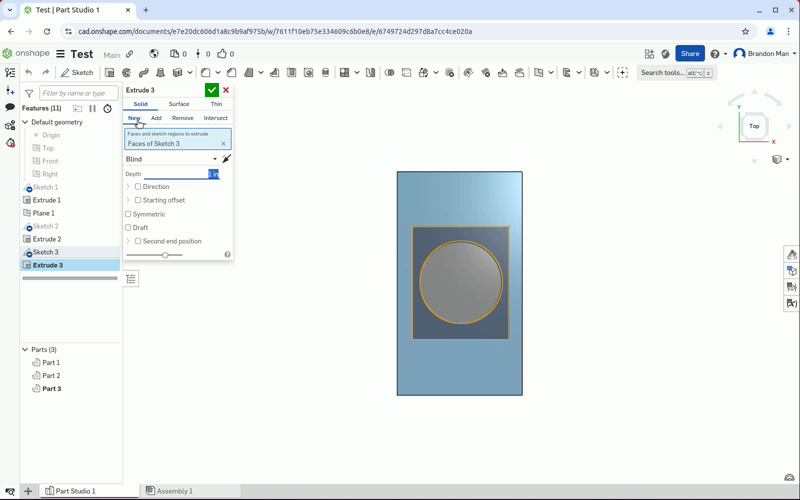
text(15.165)
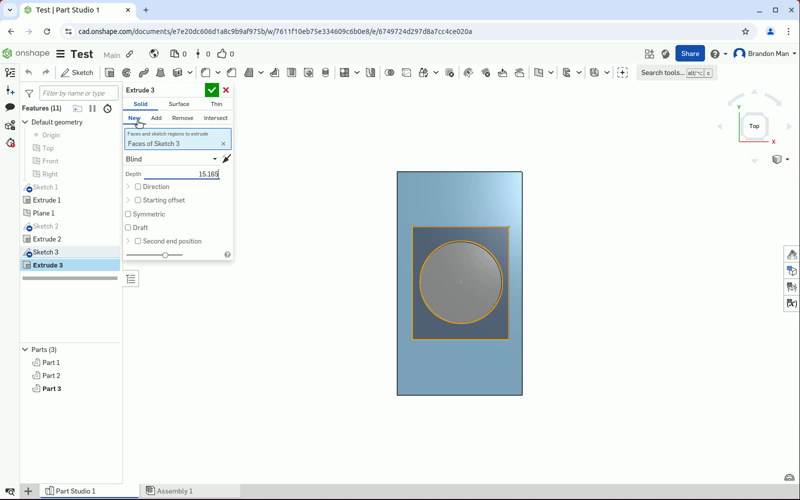
key(enter)
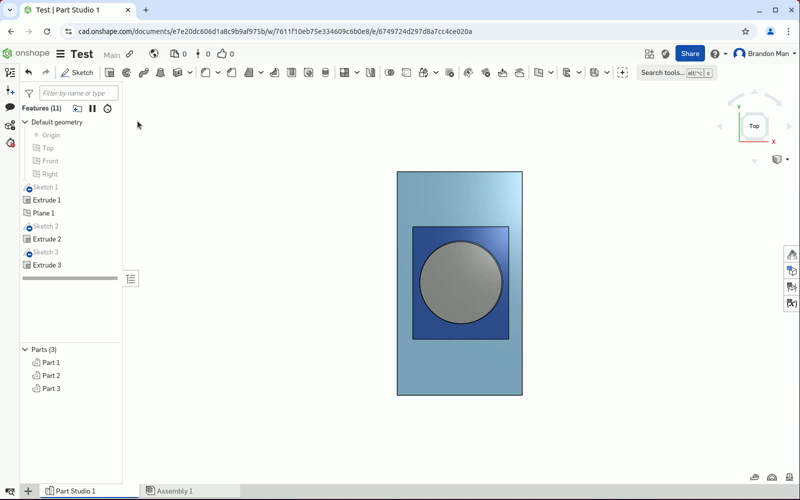
key(shift+h)
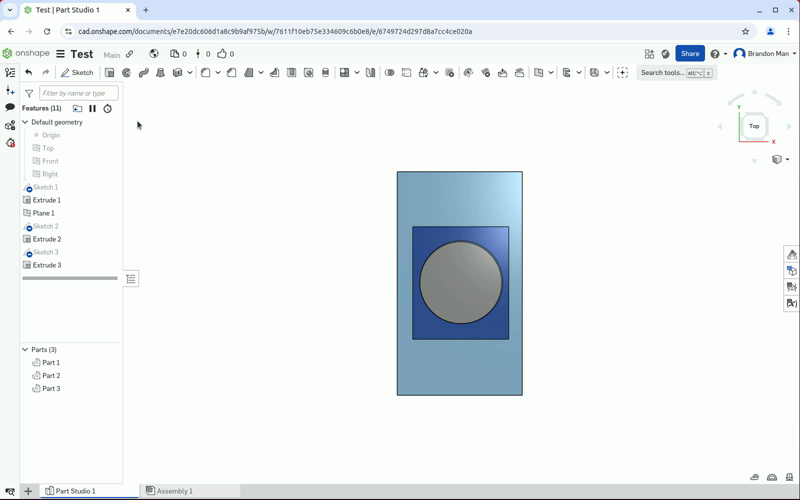
key(shift+h)
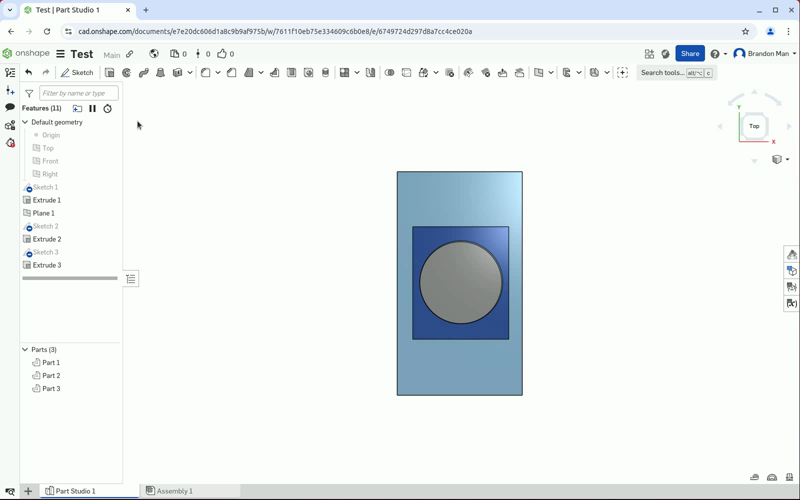
key(shift+7)
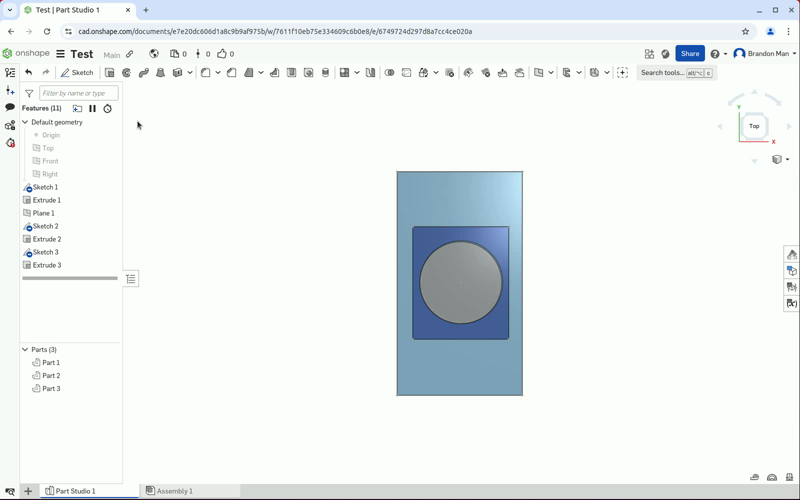
key(up, 3)
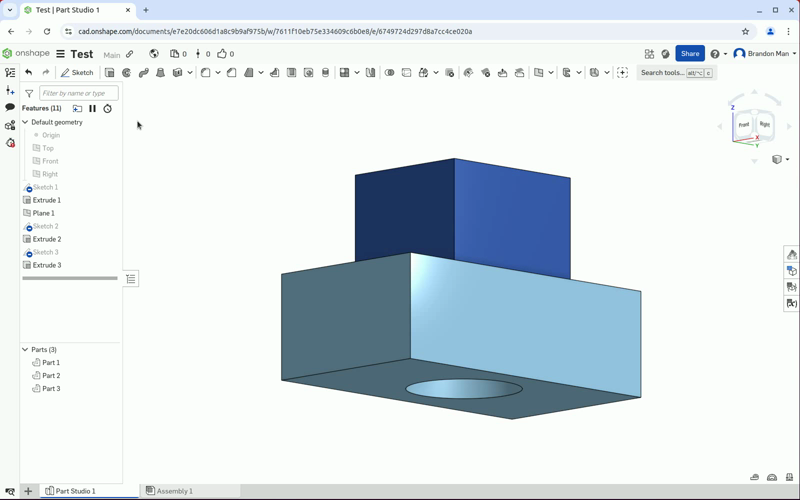
key(left, 3)
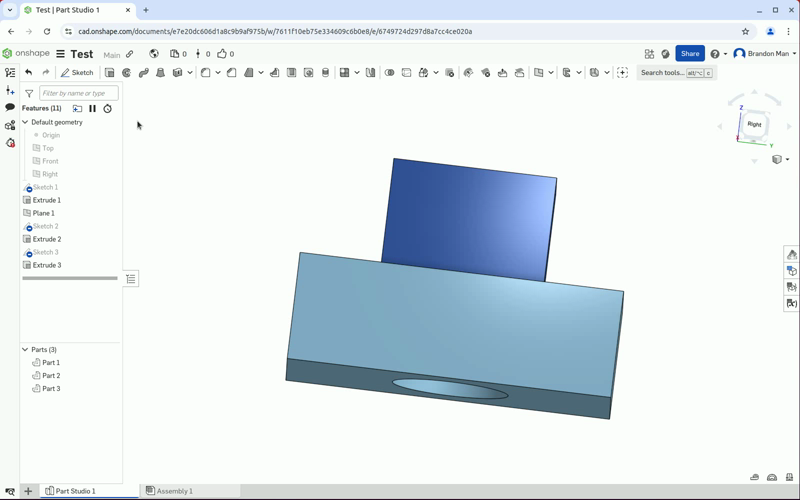
key(right, 3)
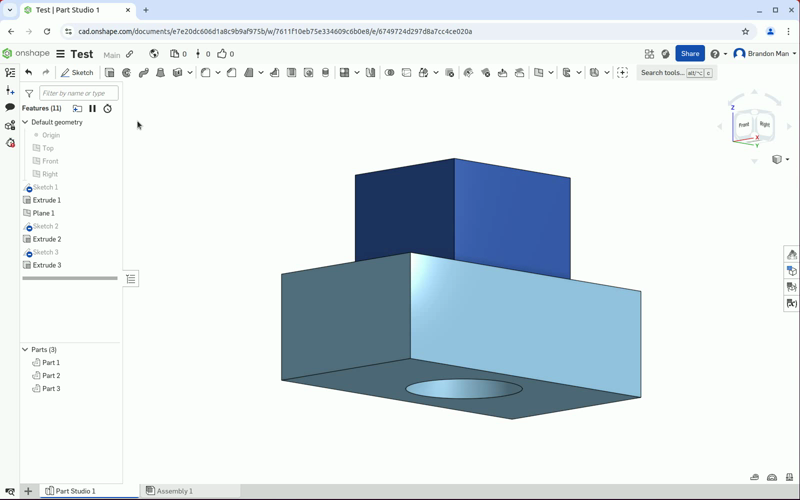
key(down, 3)
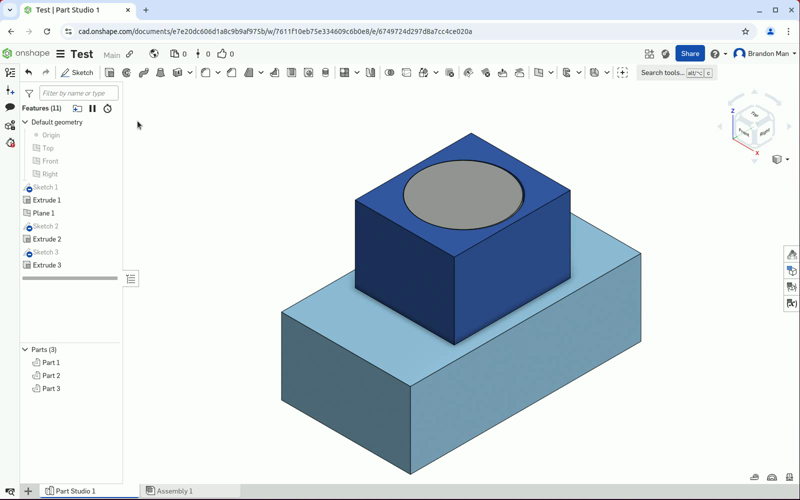
mouse_move(73, 189)
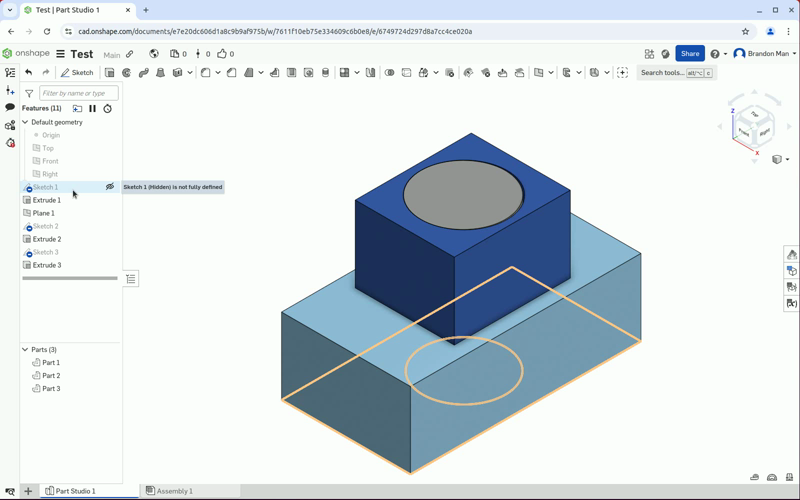
click(73, 189)